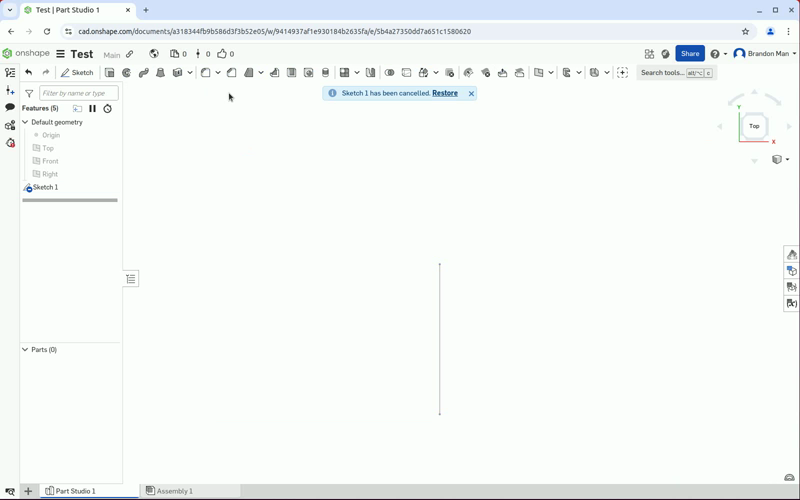
key(shift+h)
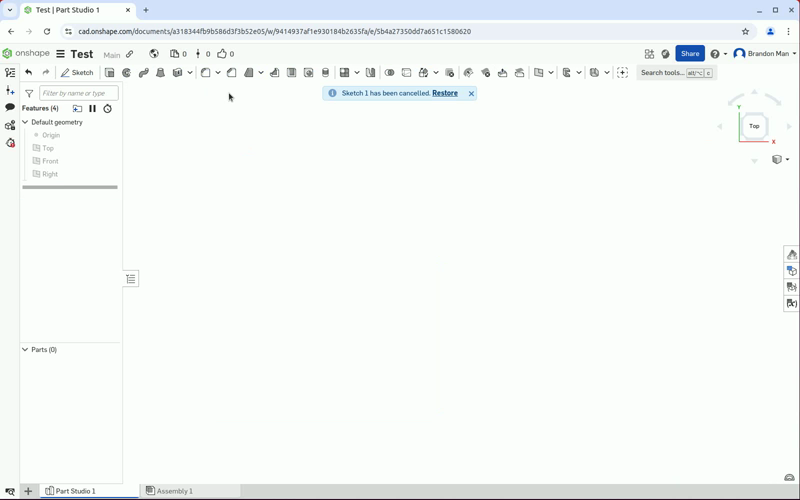
key(shift+s)
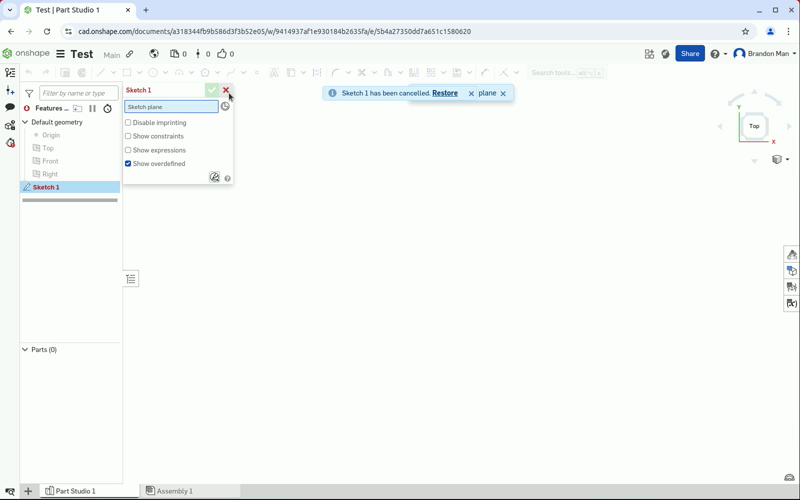
mouse_move(73, 150)
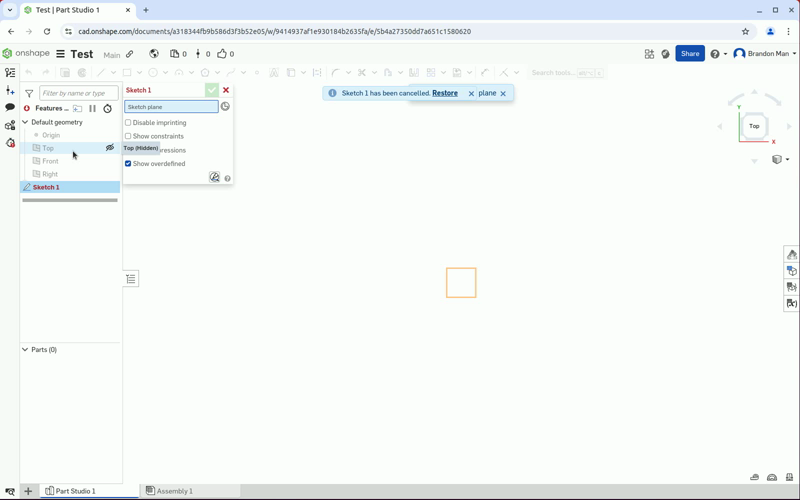
click(73, 150)
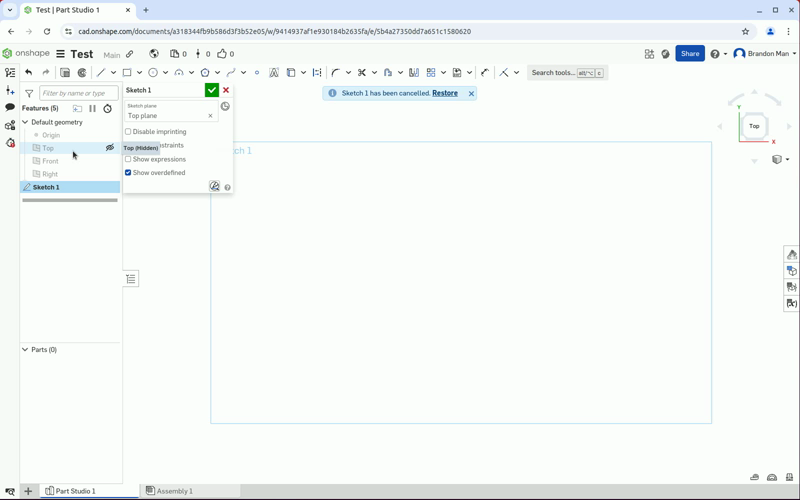
mouse_move(73, 352)
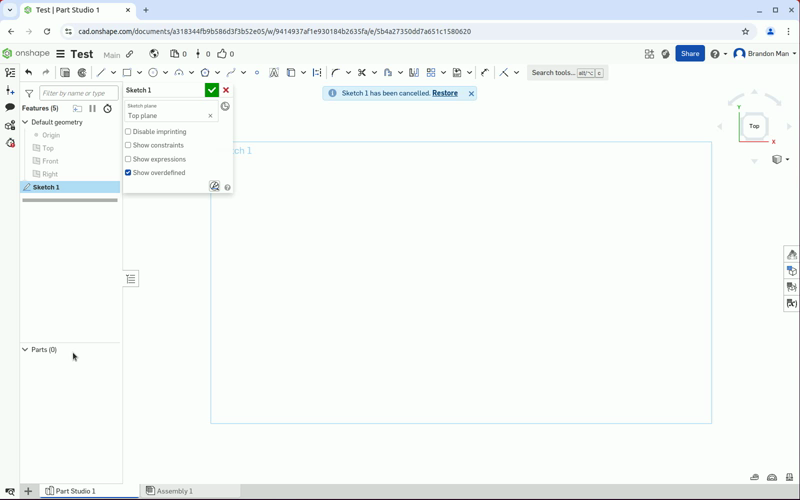
key(y)
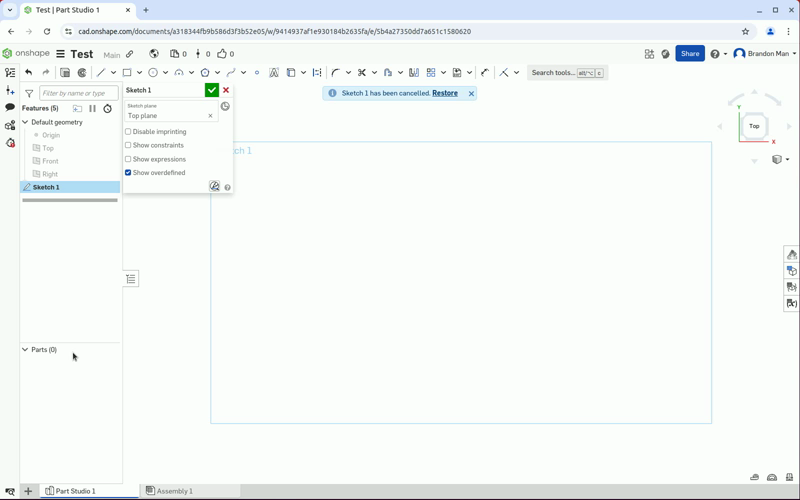
key(c)
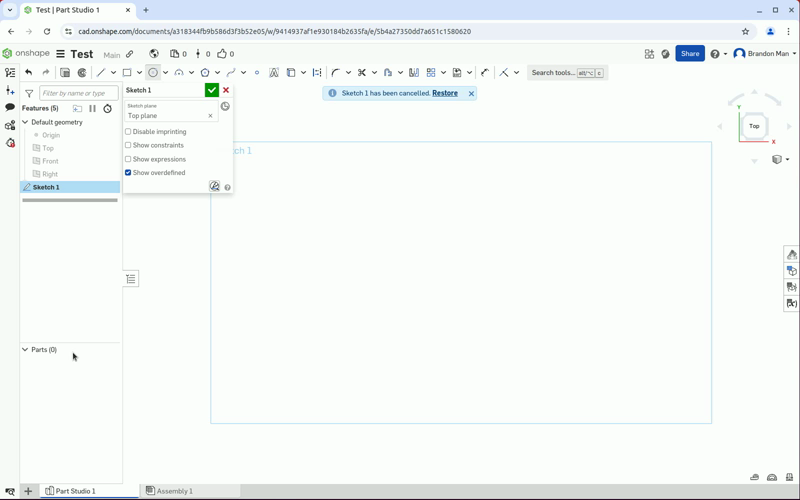
key_down(shift)
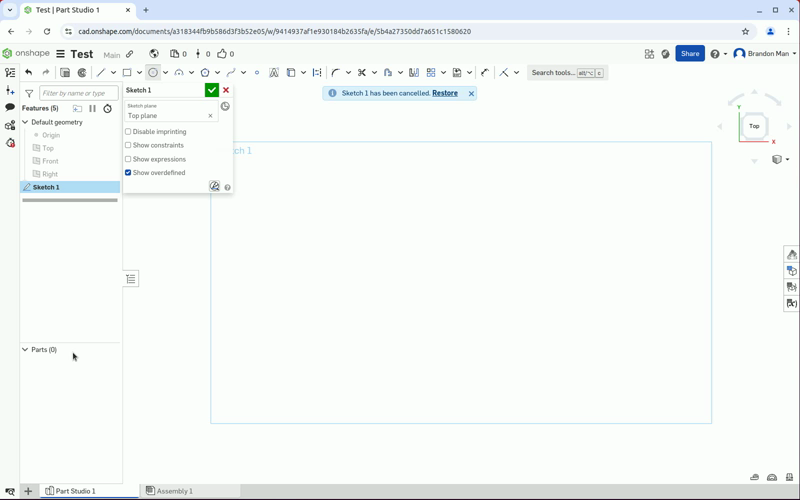
mouse_move(461, 282)
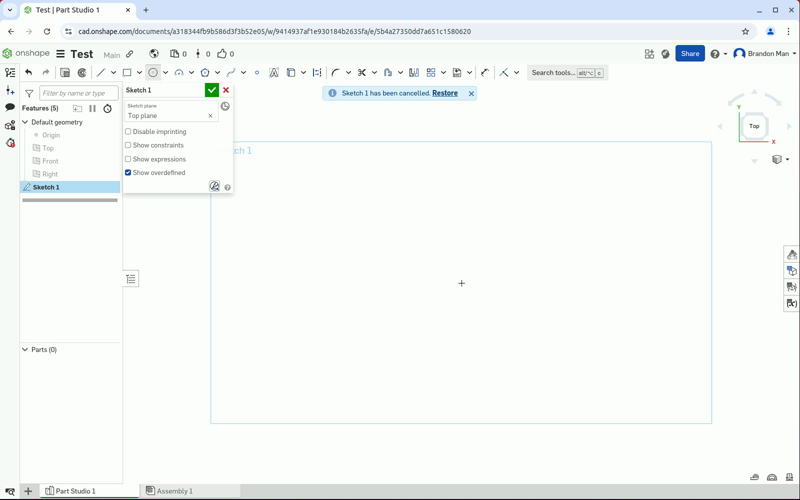
click(461, 282)
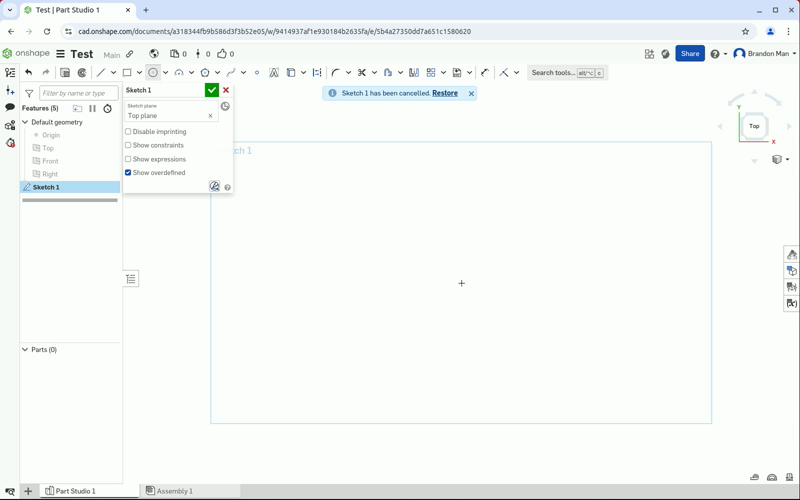
key_up(shift)
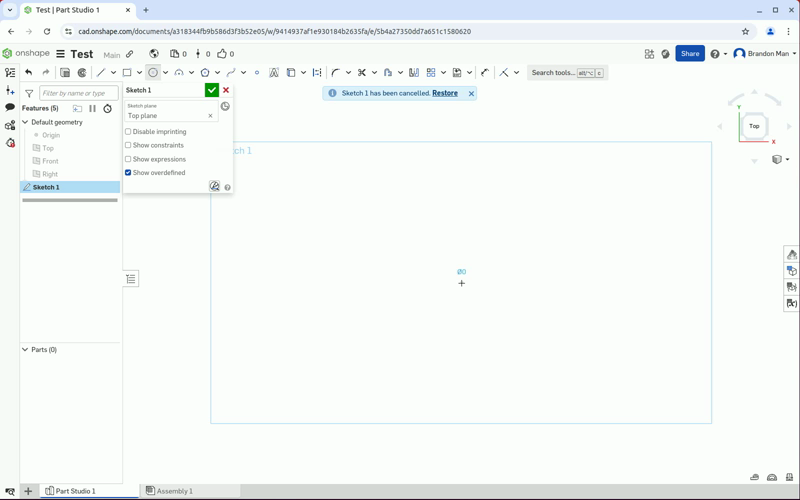
mouse_move(482, 282)
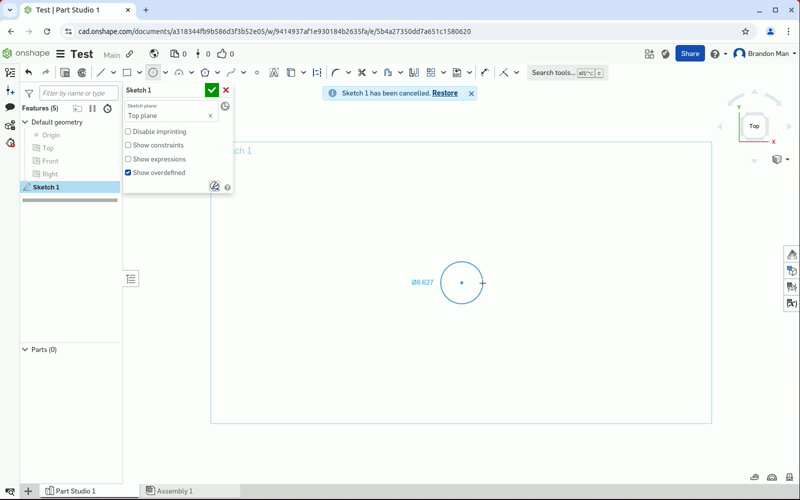
click(482, 282)
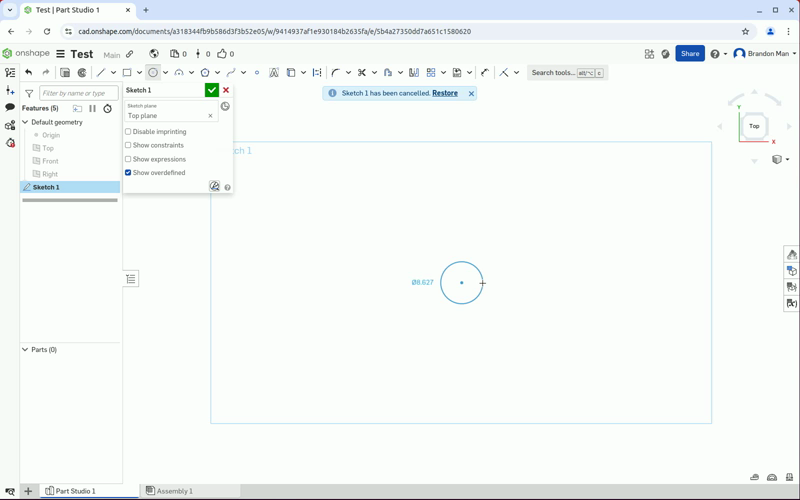
key(esc)
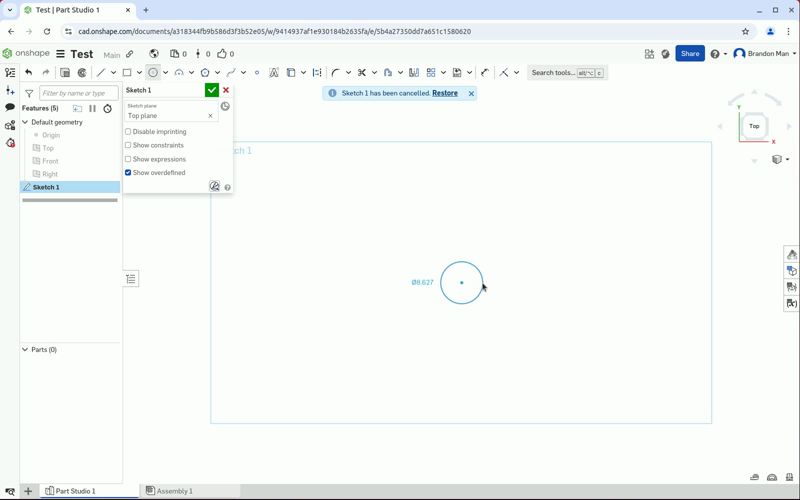
mouse_move(454, 269)
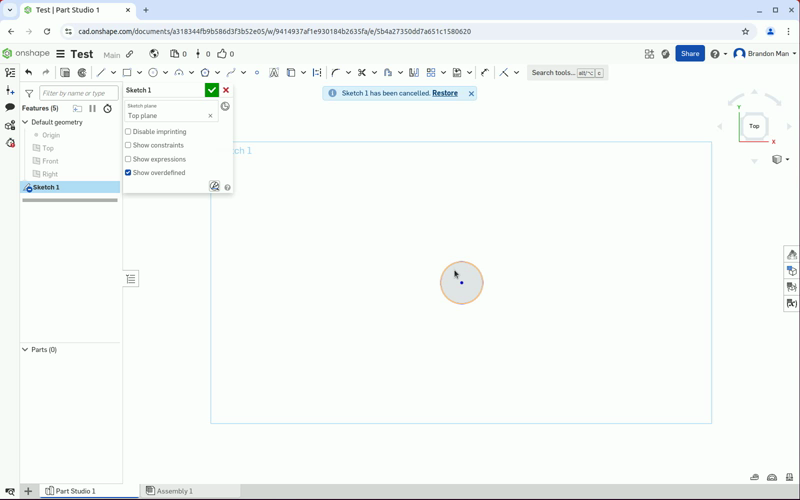
scroll(6)
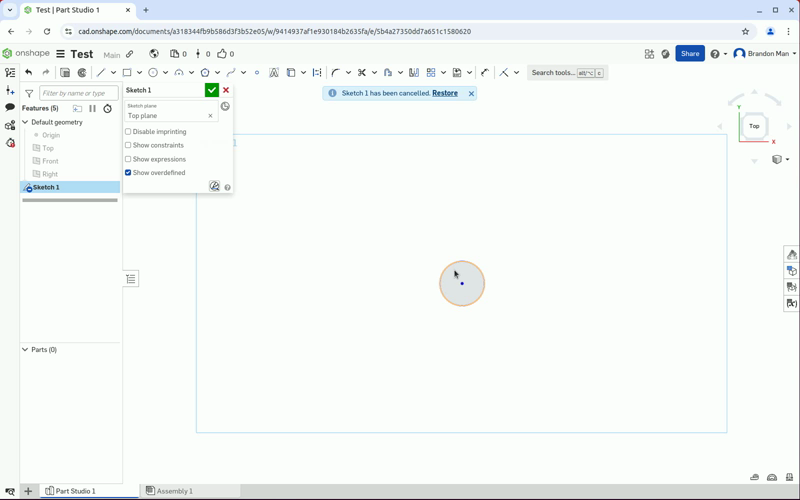
scroll(6)
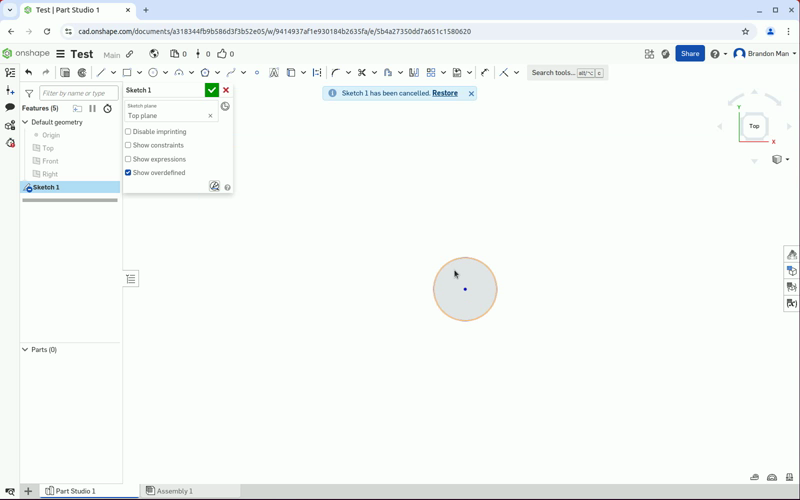
scroll(6)
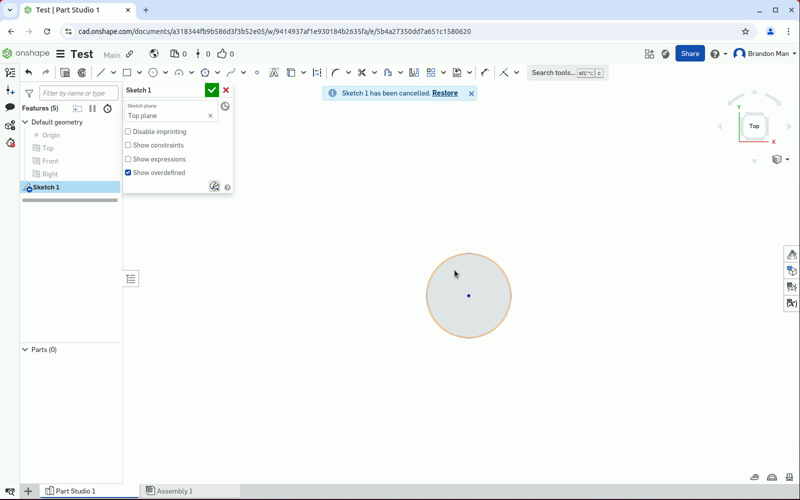
scroll(6)
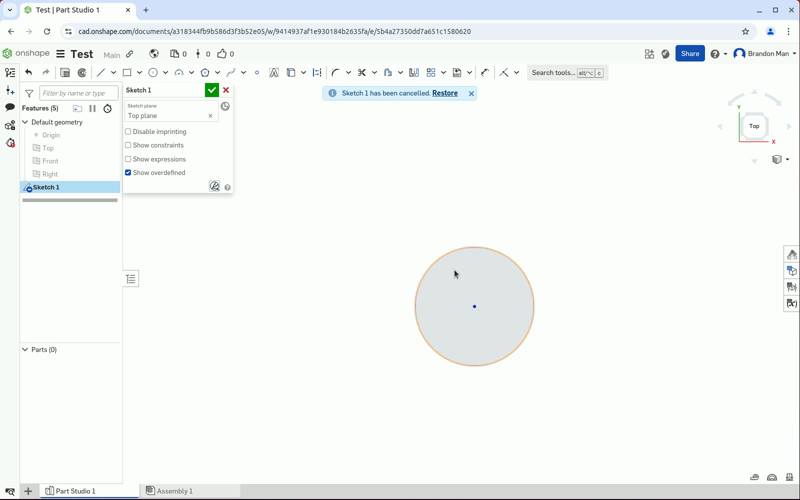
scroll(6)
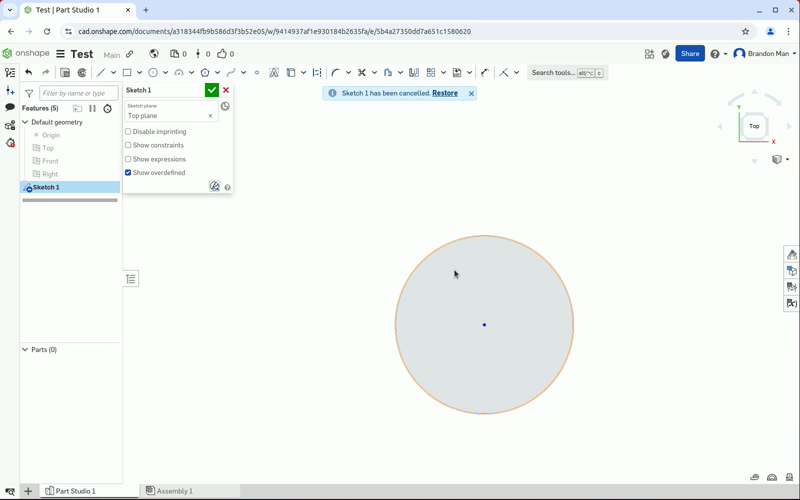
scroll(6)
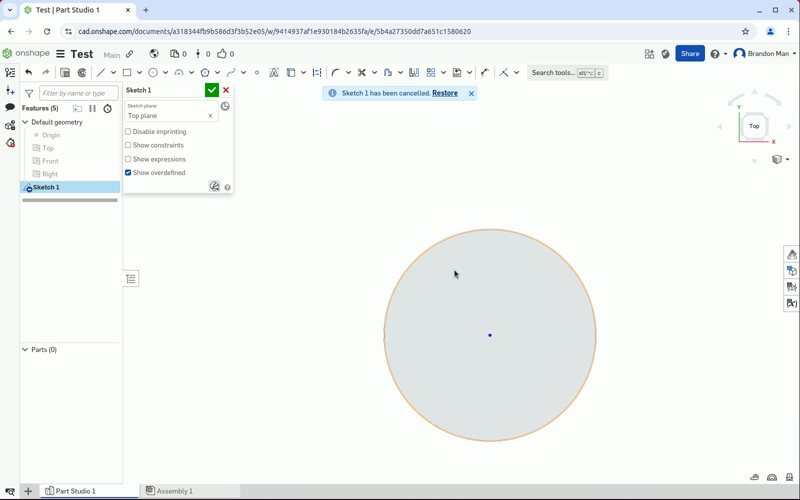
scroll(6)
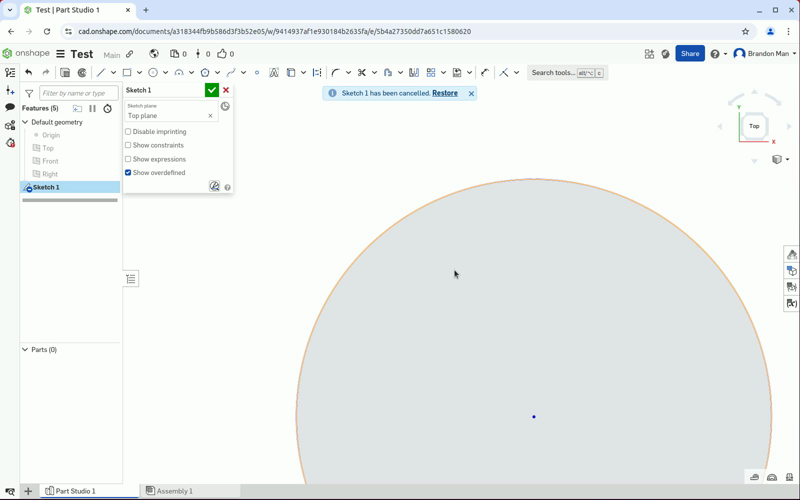
click(454, 269)
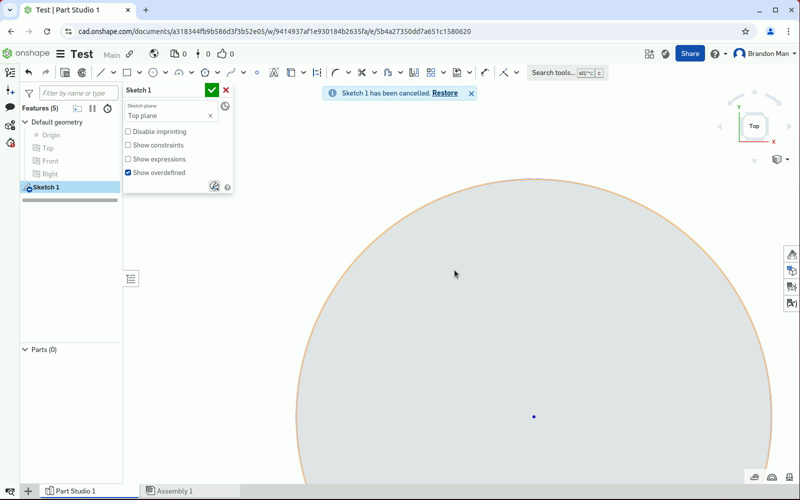
scroll(-6)
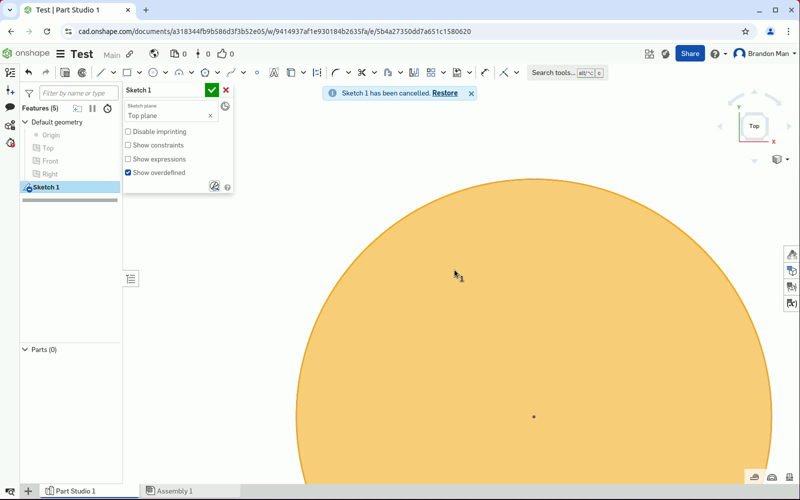
scroll(-6)
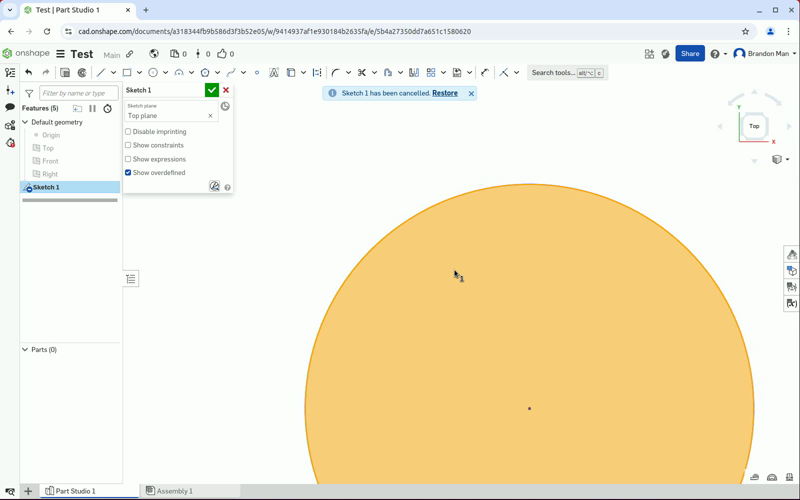
scroll(-6)
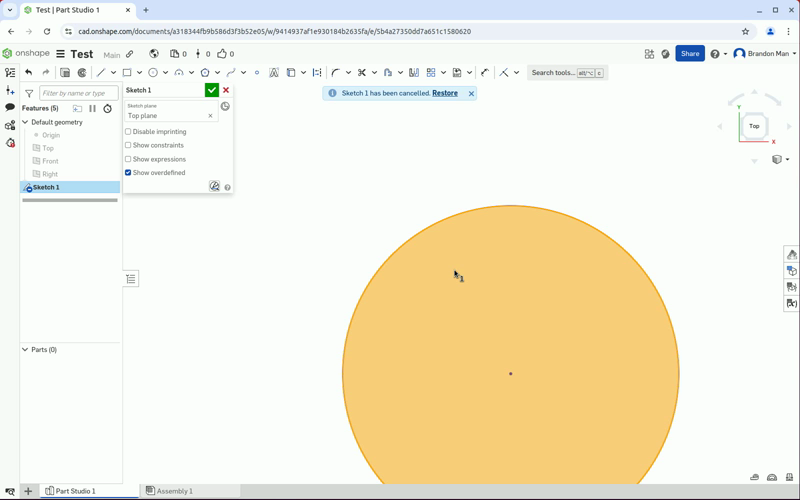
scroll(-6)
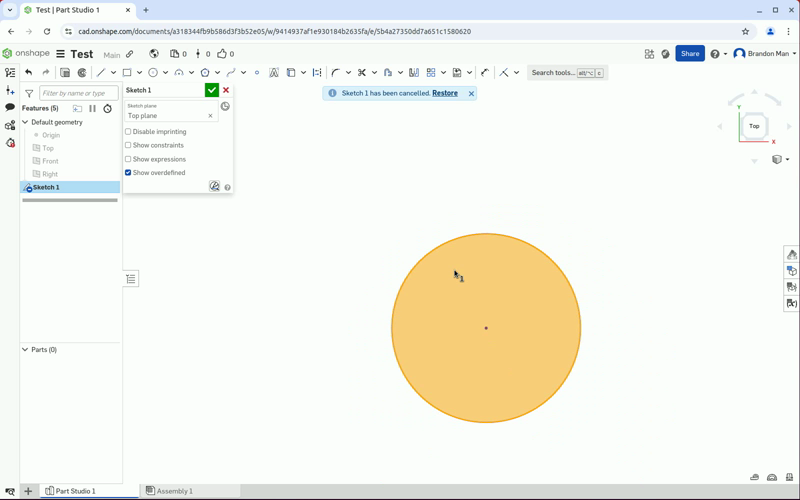
scroll(-6)
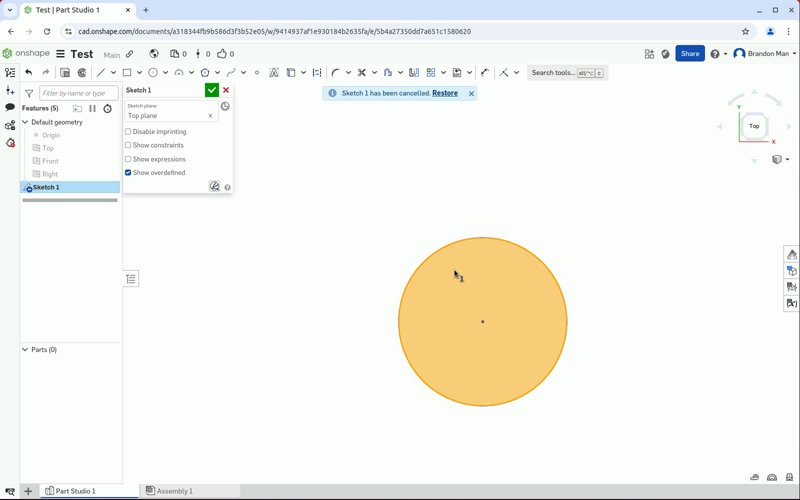
scroll(-6)
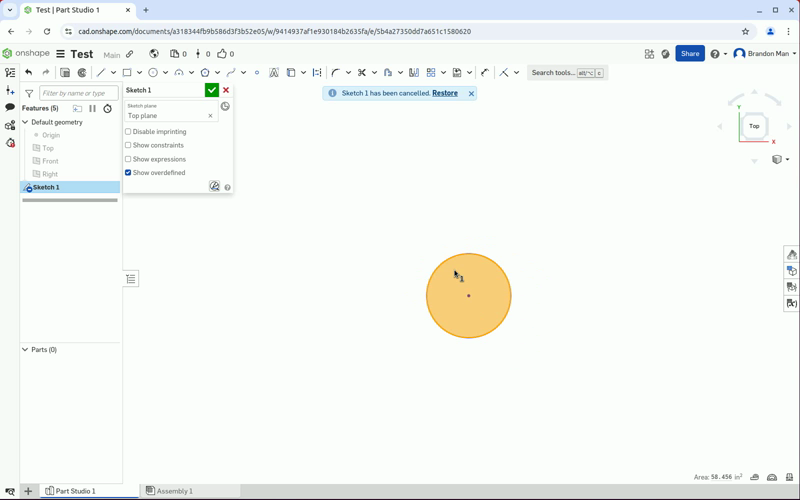
scroll(-6)
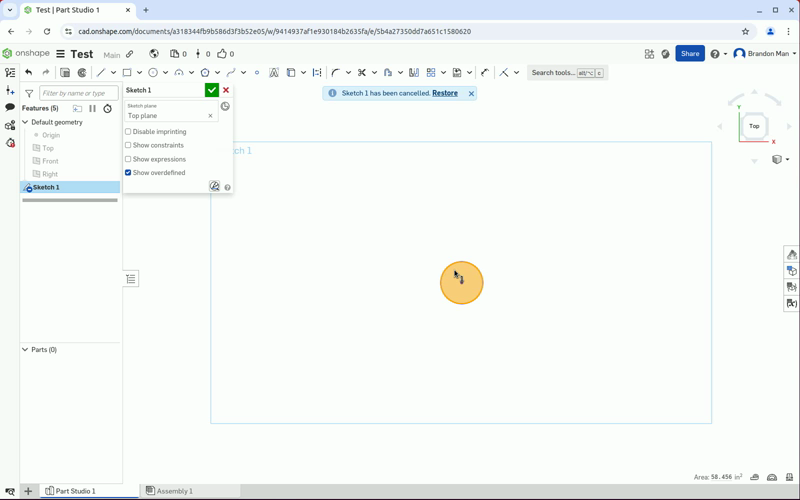
mouse_move(73, 352)
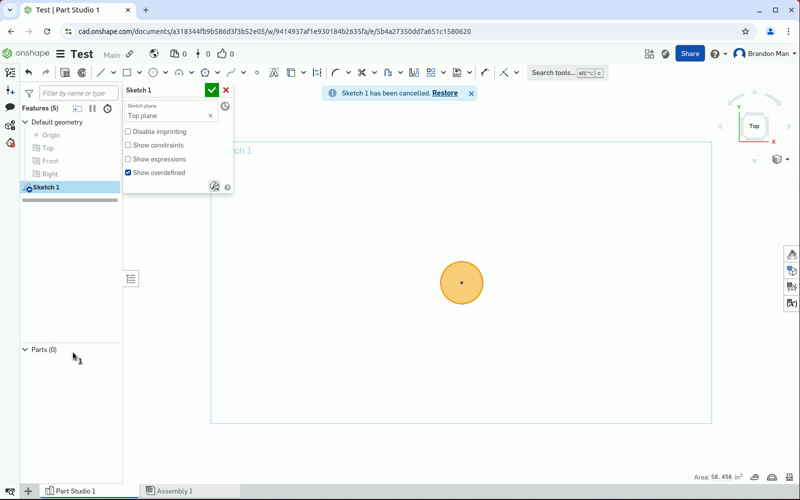
key(shift+y)
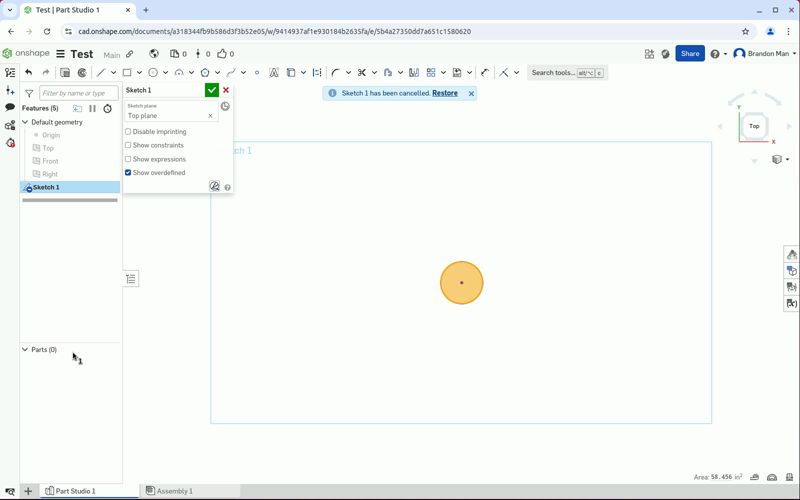
key(shift+e)
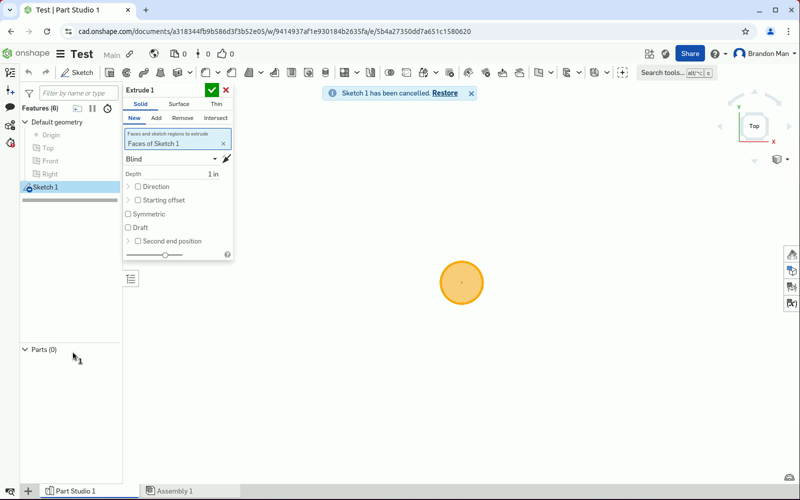
mouse_move(143, 106)
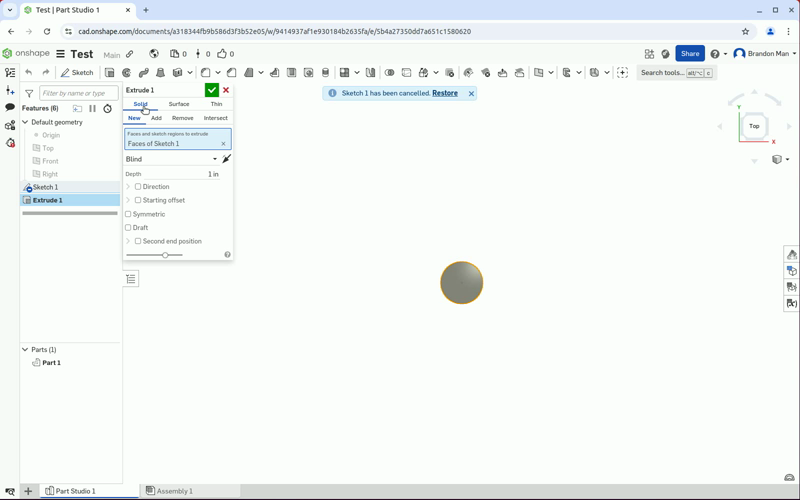
click(143, 106)
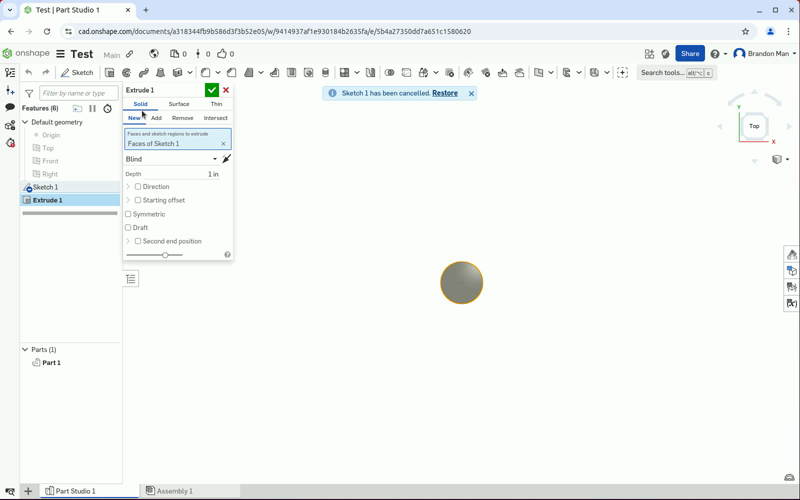
mouse_move(137, 120)
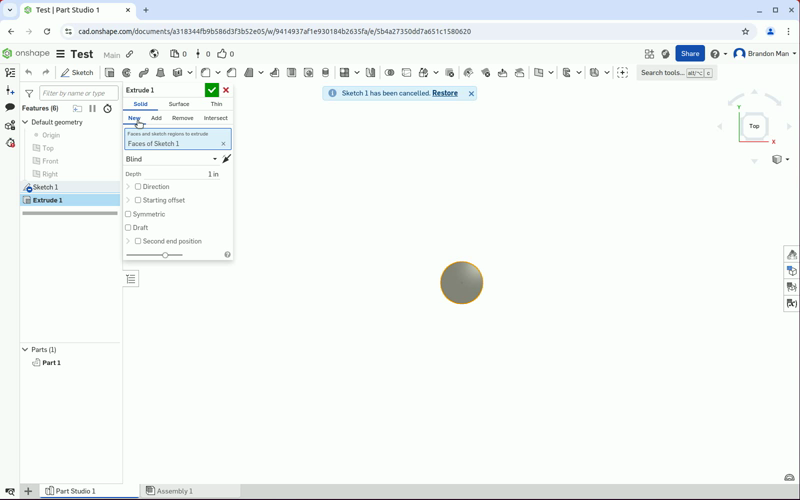
click(137, 120)
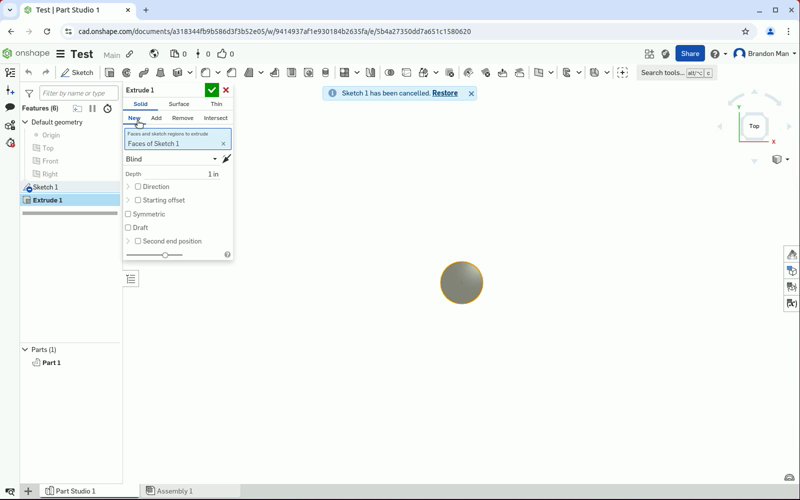
key(tab, 4)
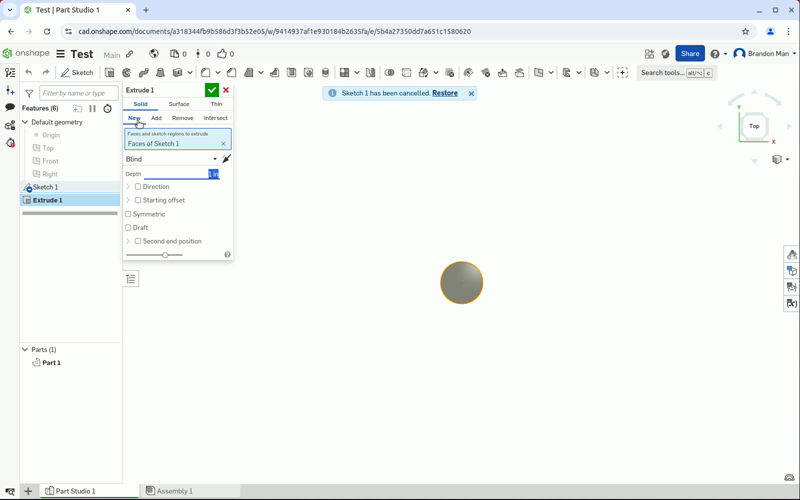
text(2.166)
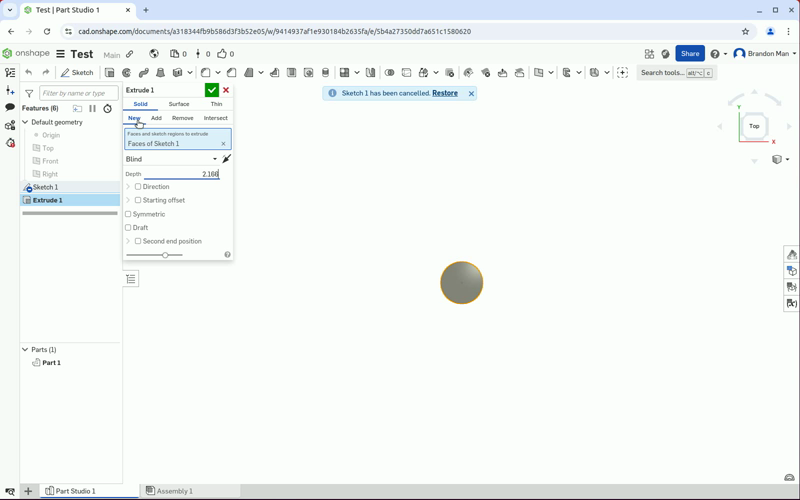
key(enter)
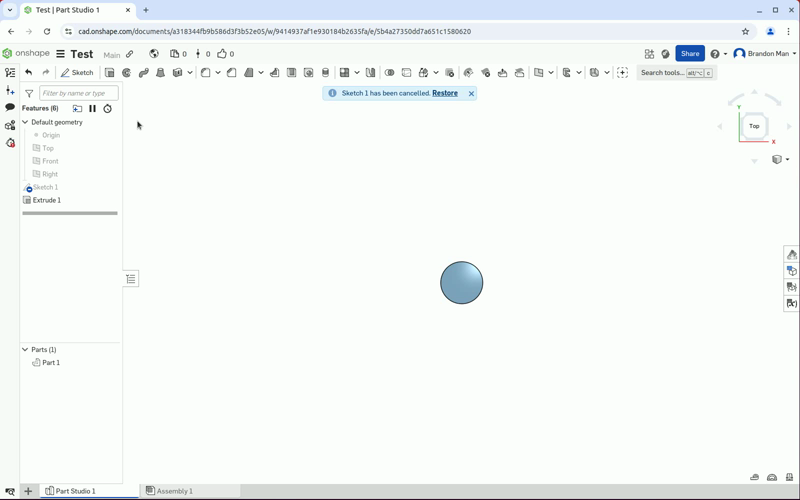
key(shift+h)
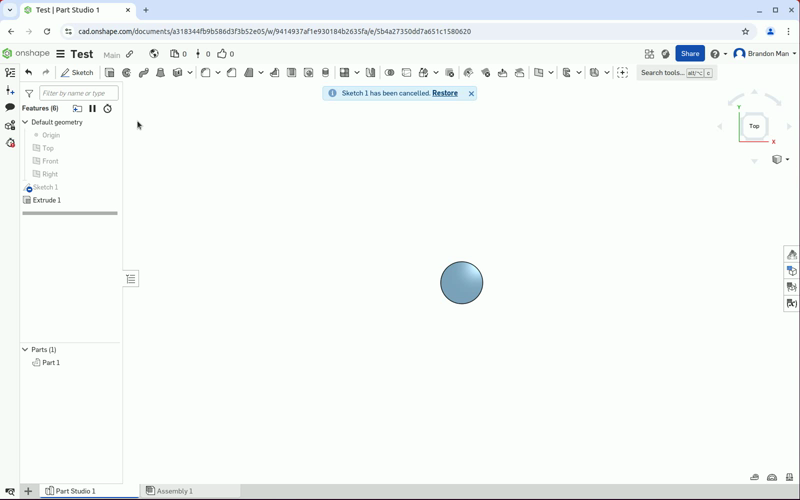
key(shift+h)
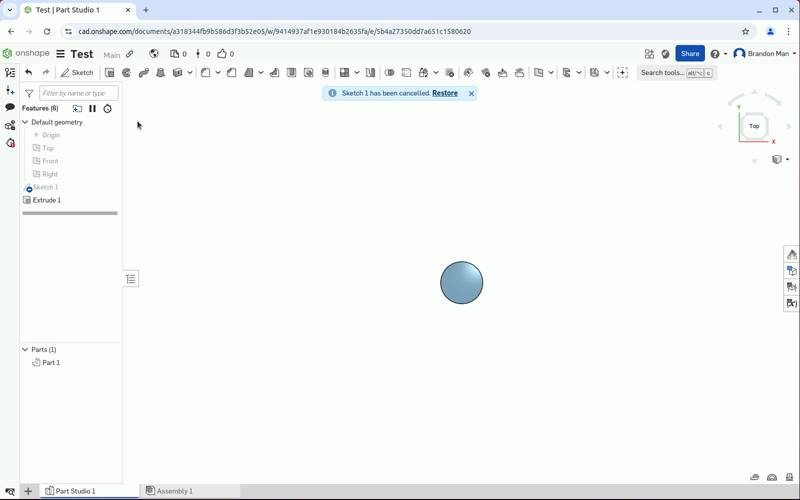
mouse_move(73, 189)
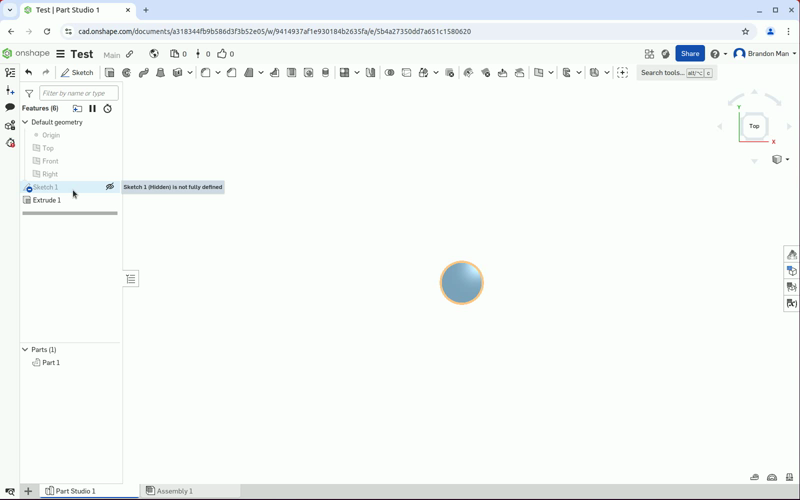
click(73, 189)
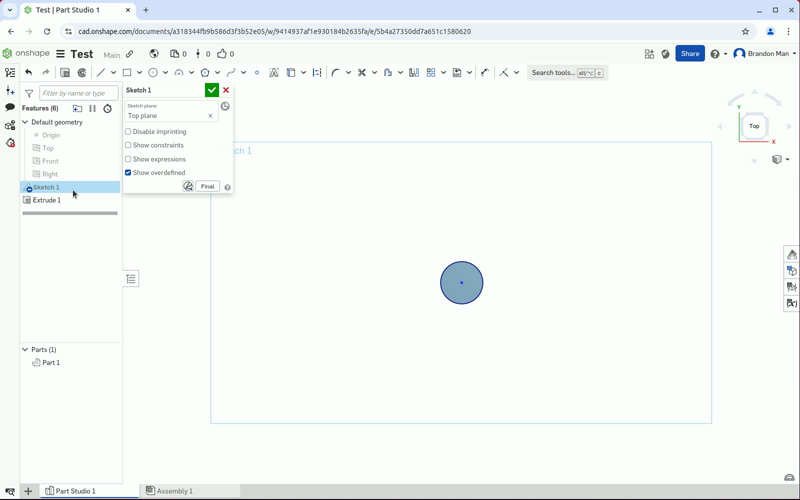
mouse_move(229, 92)
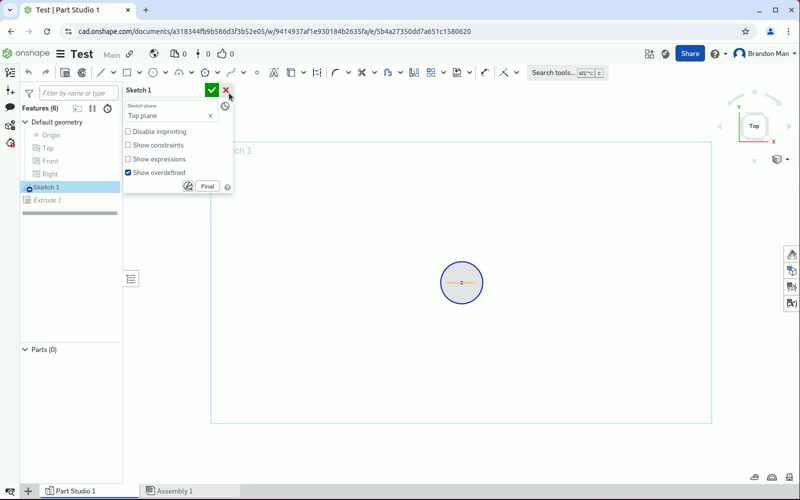
click(229, 92)
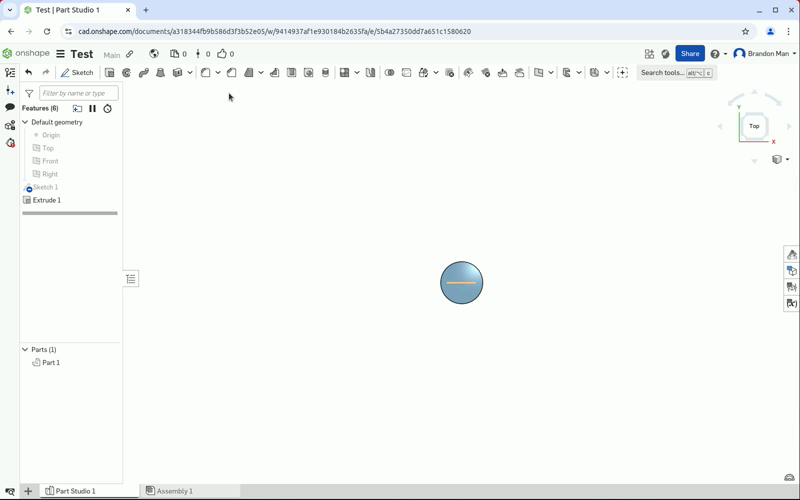
mouse_move(541, 75)
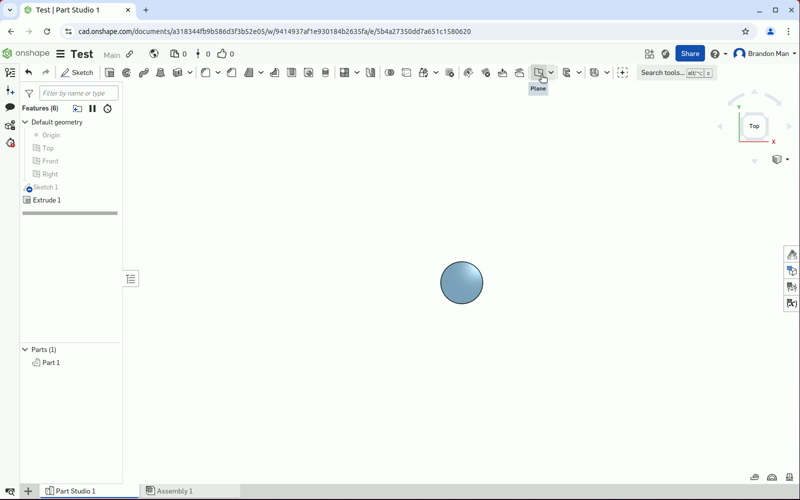
click(541, 75)
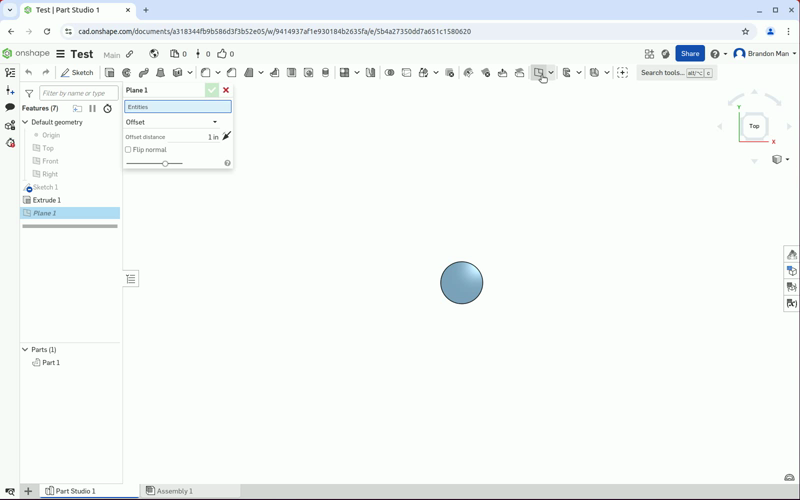
mouse_move(73, 150)
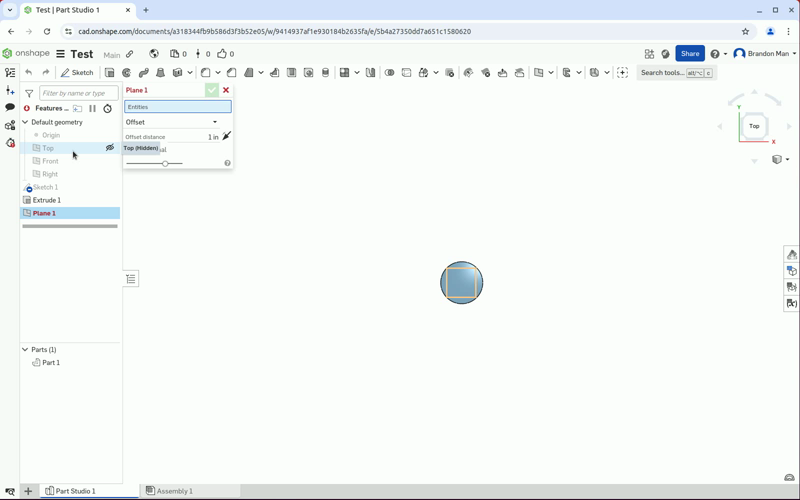
click(73, 150)
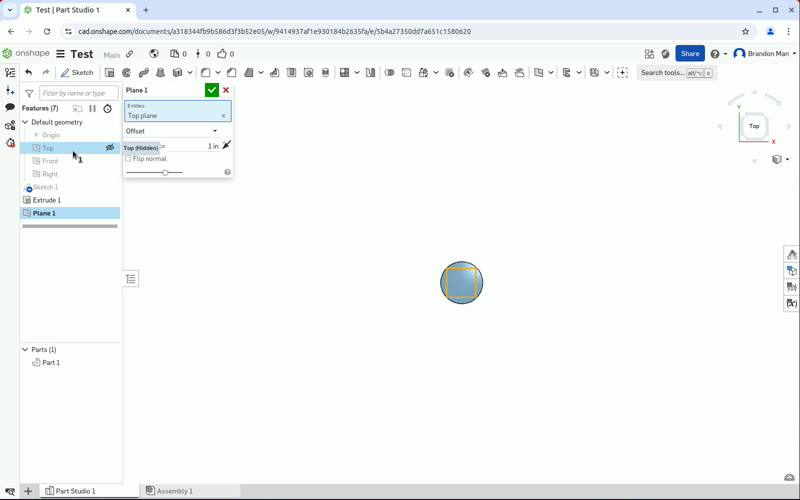
key(tab, 2)
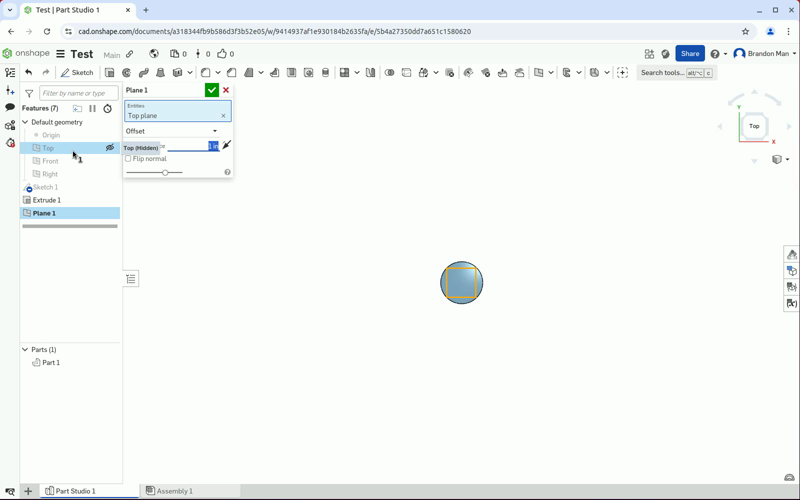
text(2.157)
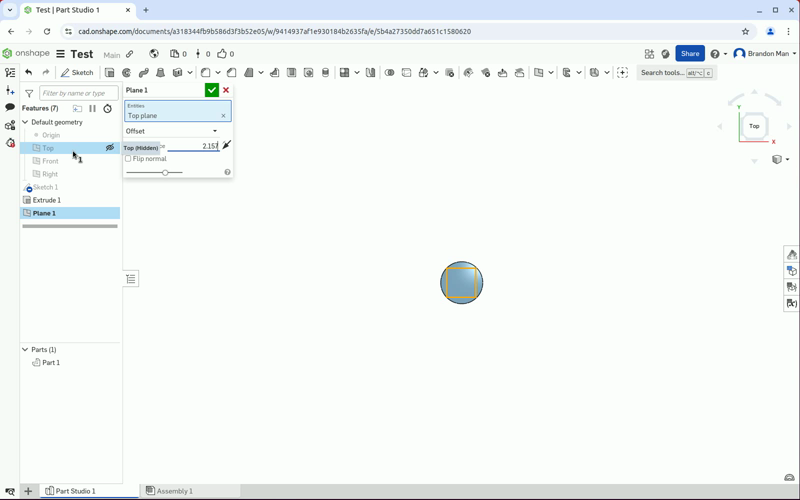
key(enter, 2)
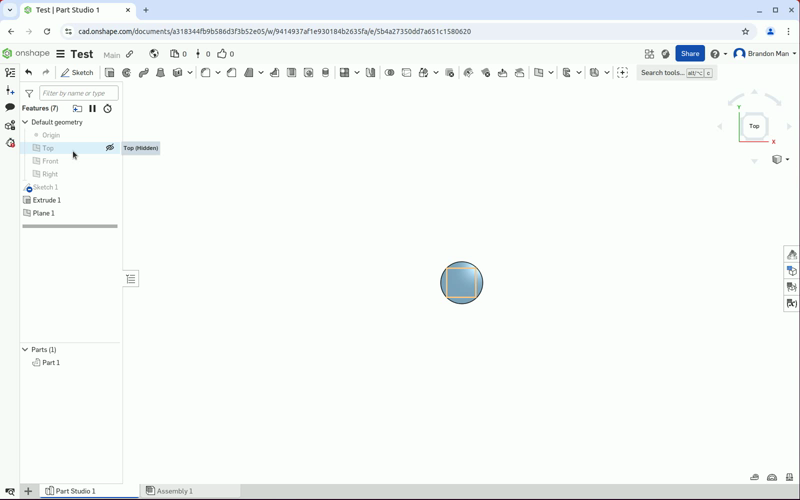
key(shift+s)
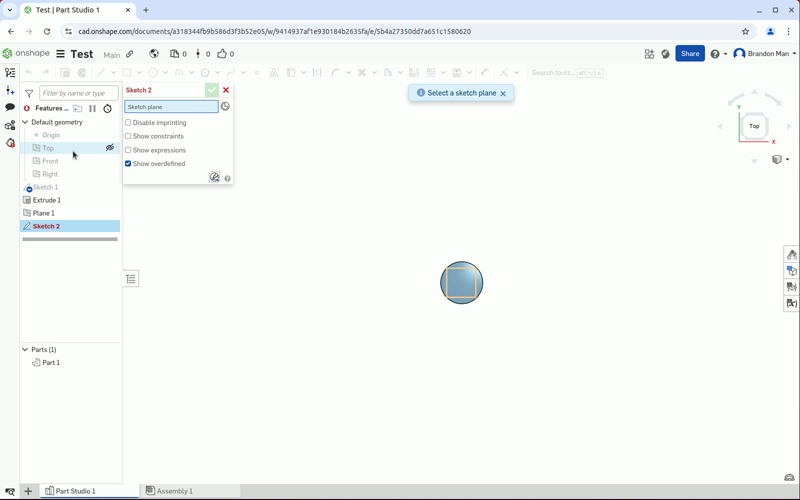
mouse_move(73, 215)
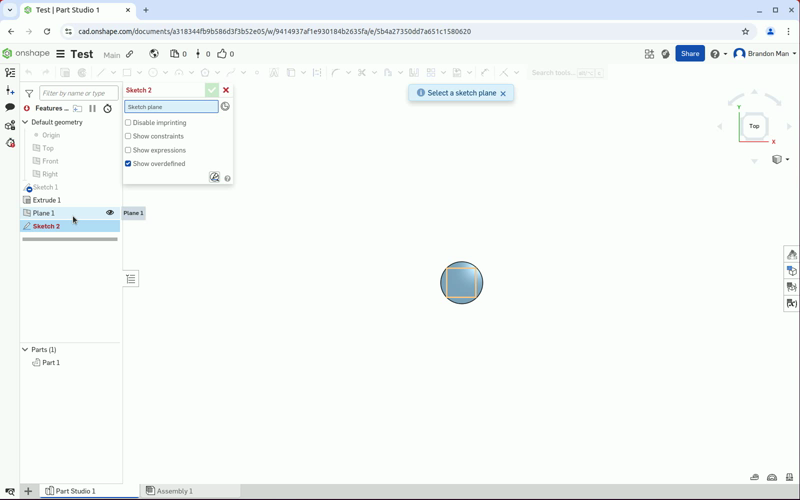
click(73, 215)
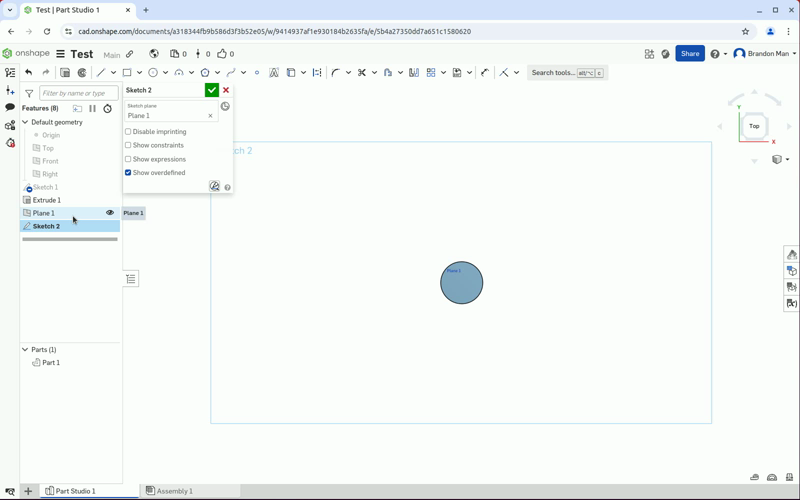
mouse_move(73, 352)
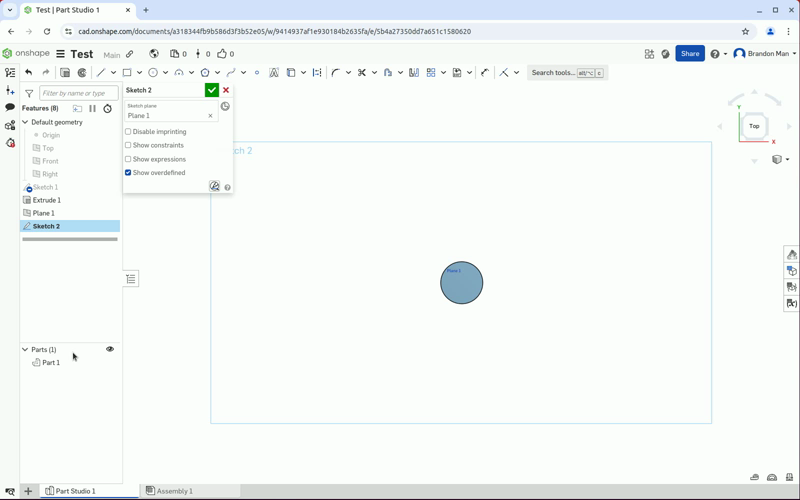
key(y)
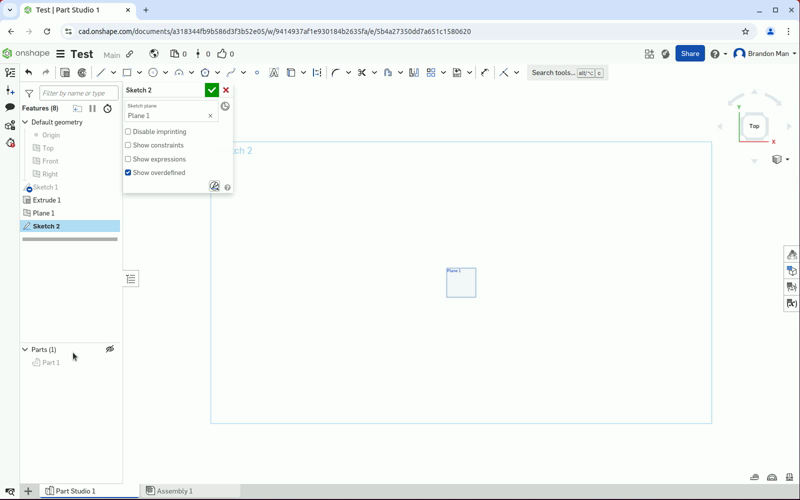
key(c)
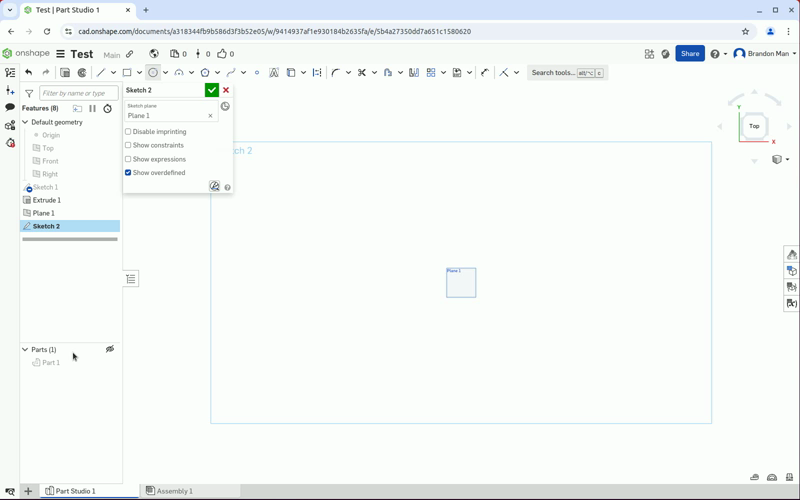
key_down(shift)
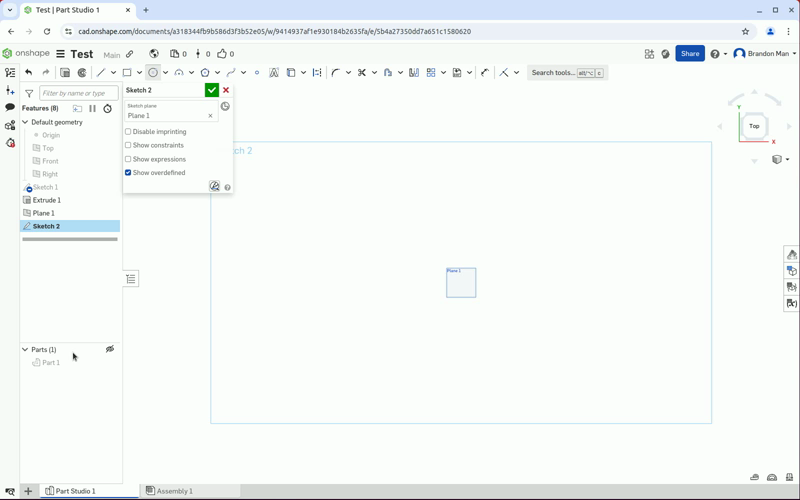
mouse_move(461, 282)
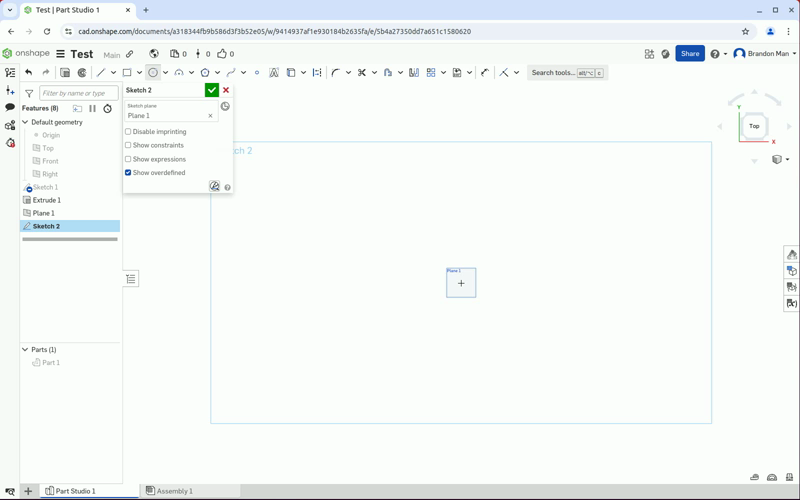
click(461, 282)
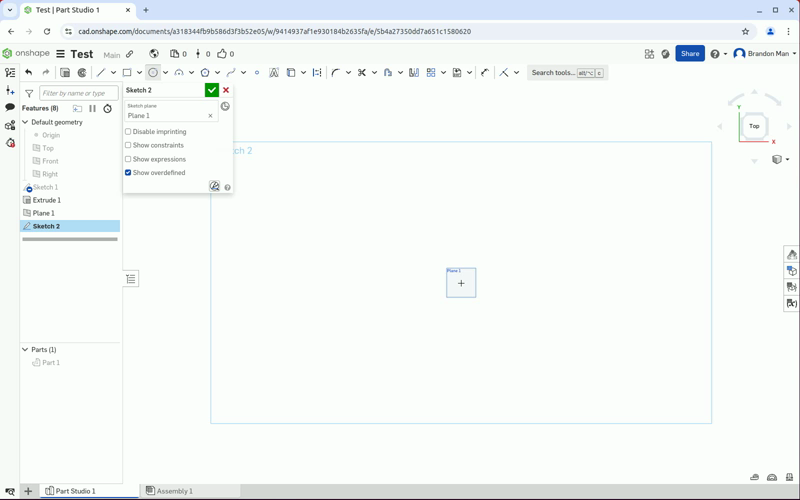
key_up(shift)
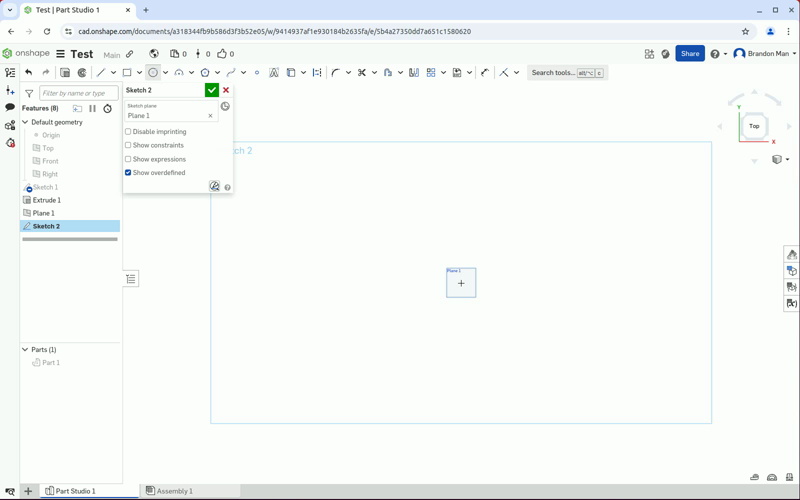
mouse_move(477, 282)
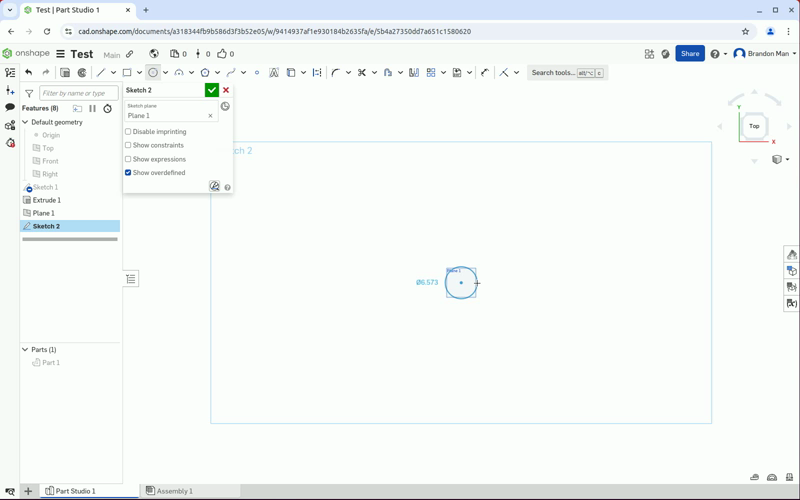
click(477, 282)
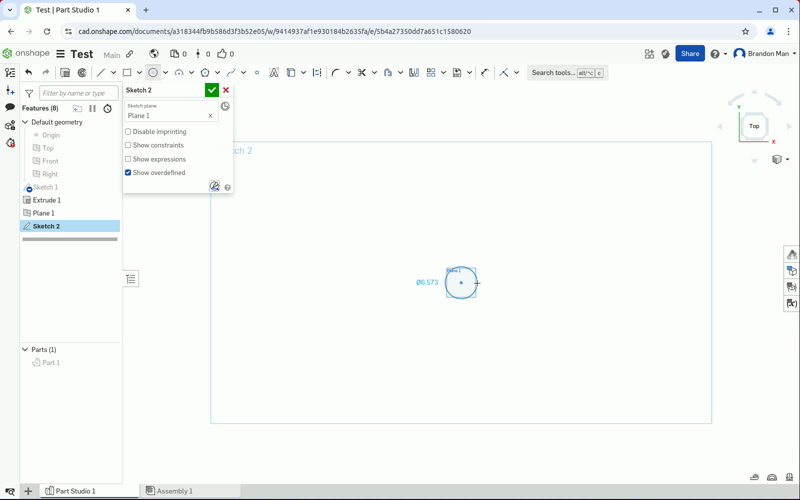
key(esc)
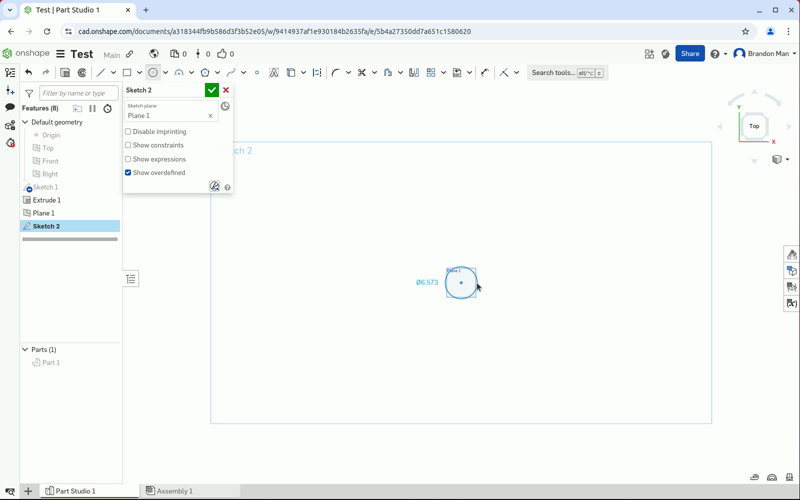
mouse_move(462, 293)
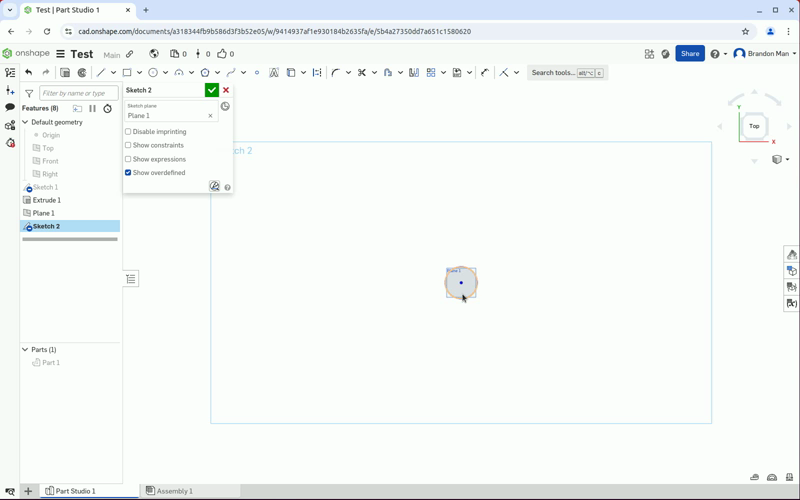
scroll(6)
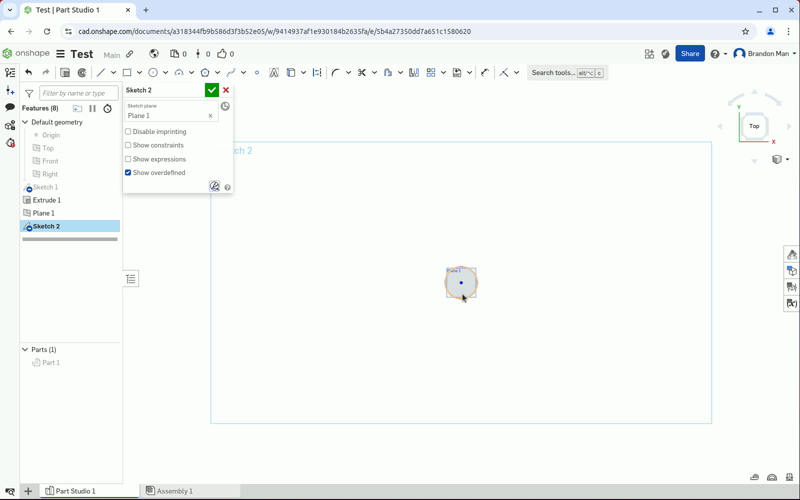
scroll(6)
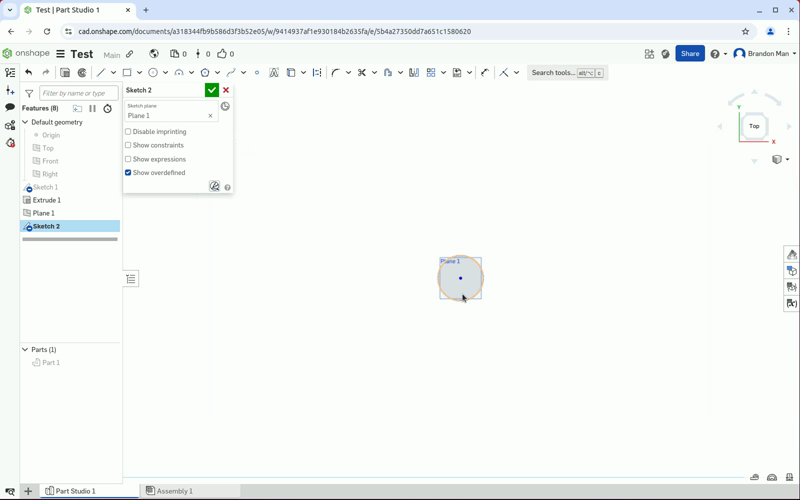
scroll(6)
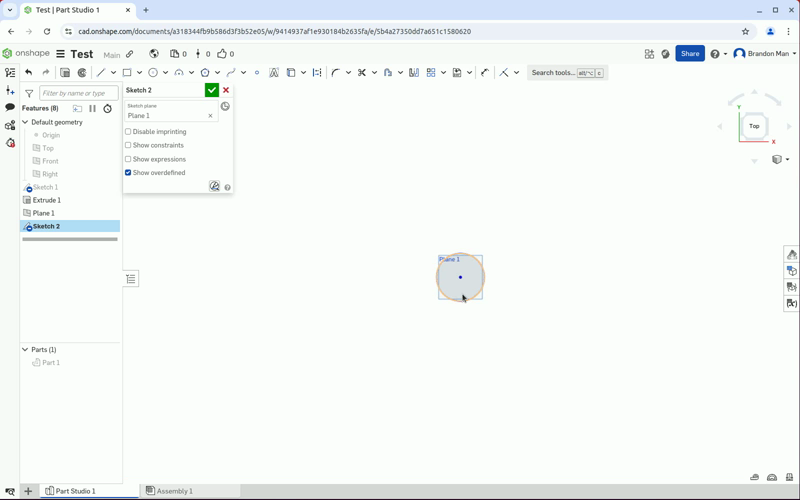
scroll(6)
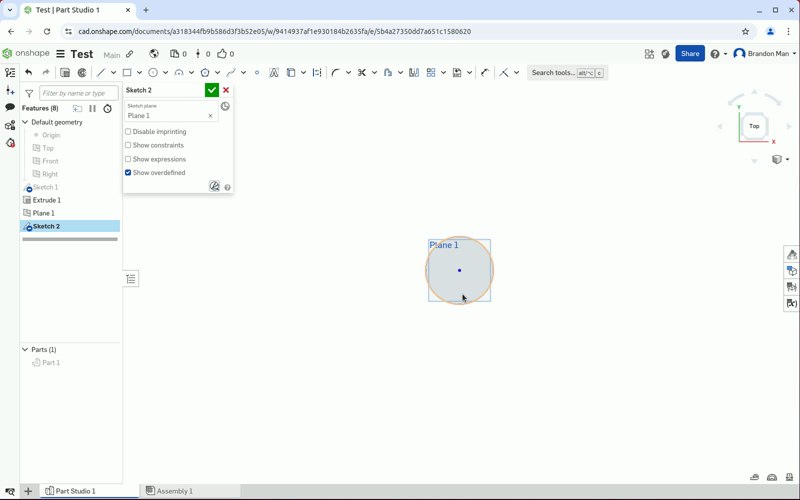
scroll(6)
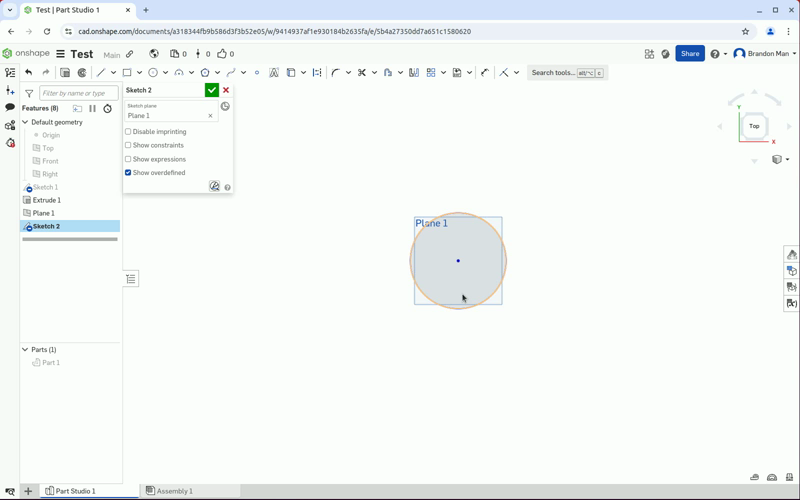
scroll(6)
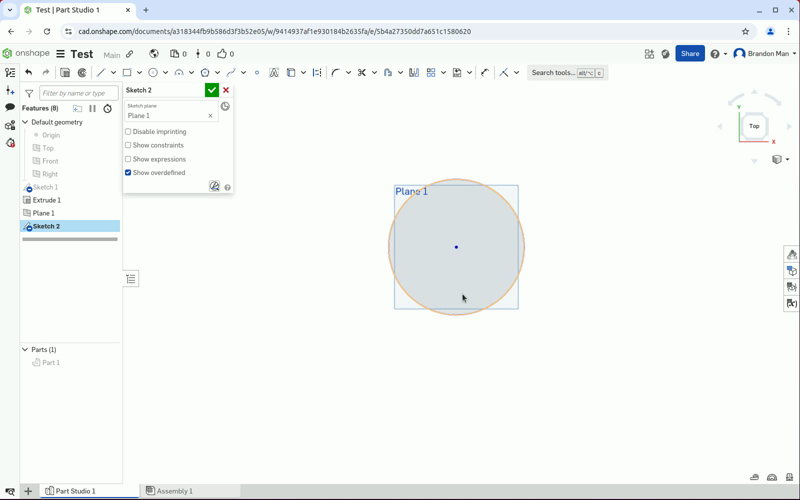
scroll(6)
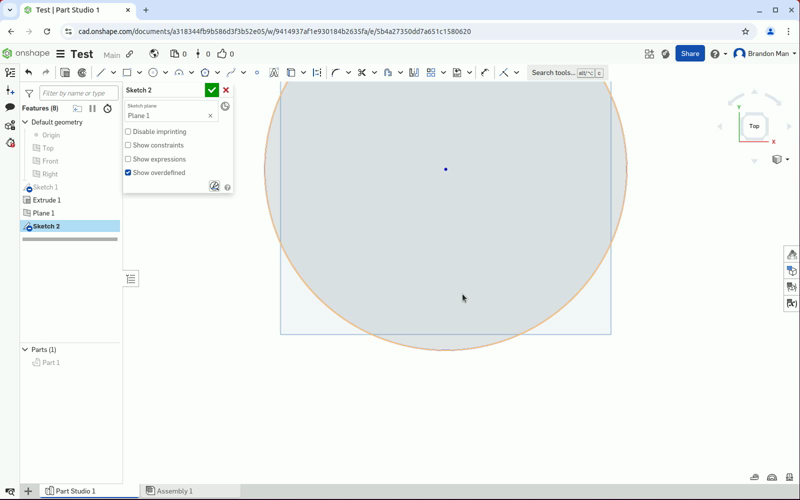
click(462, 293)
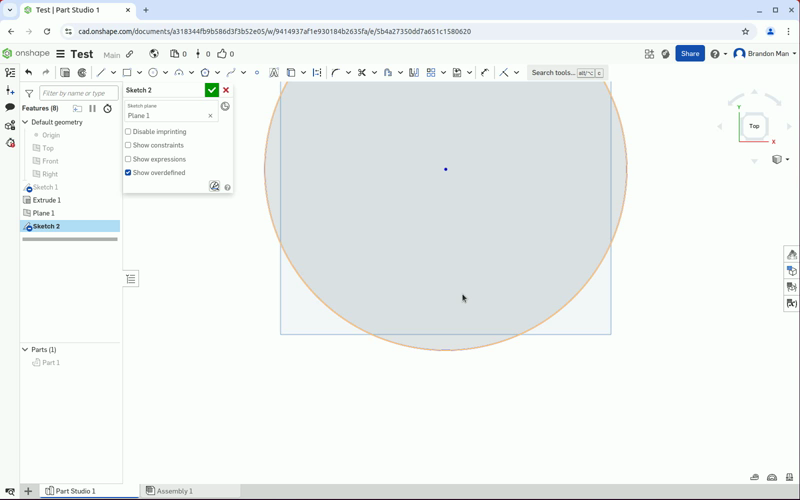
scroll(-6)
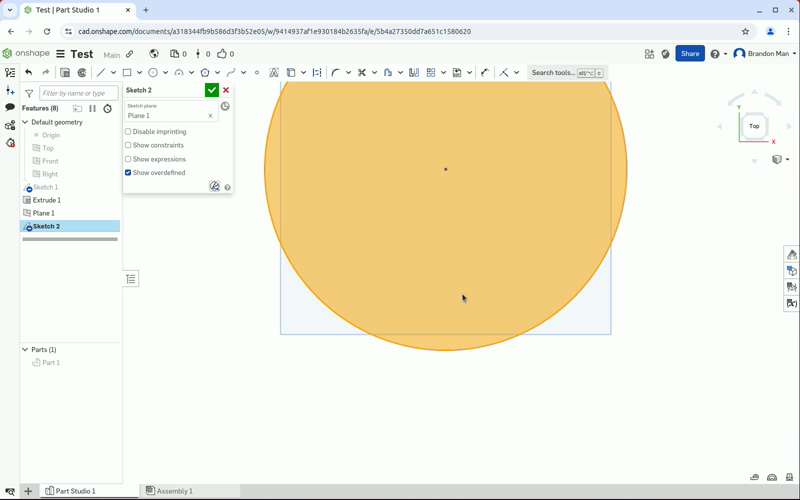
scroll(-6)
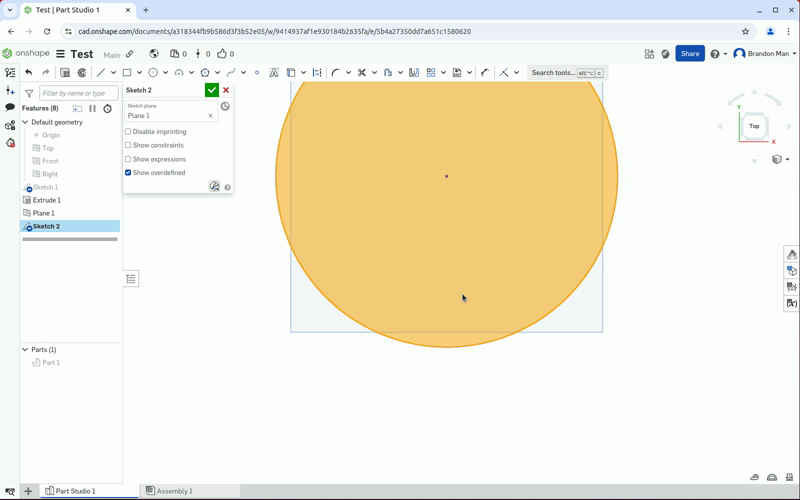
scroll(-6)
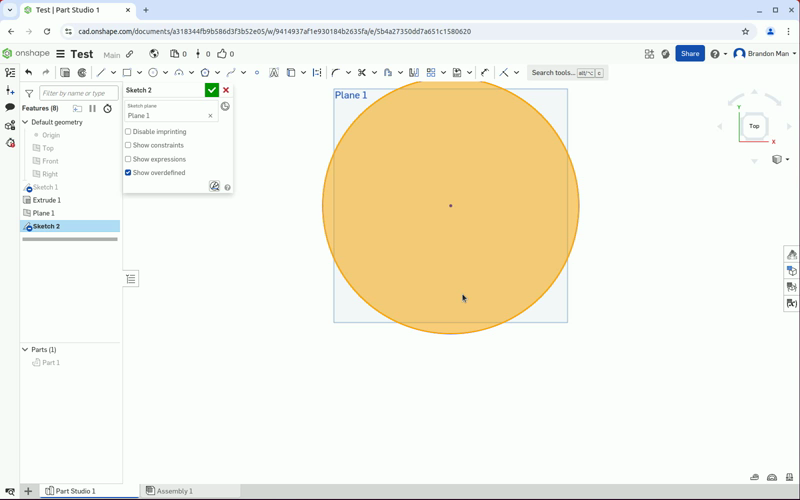
scroll(-6)
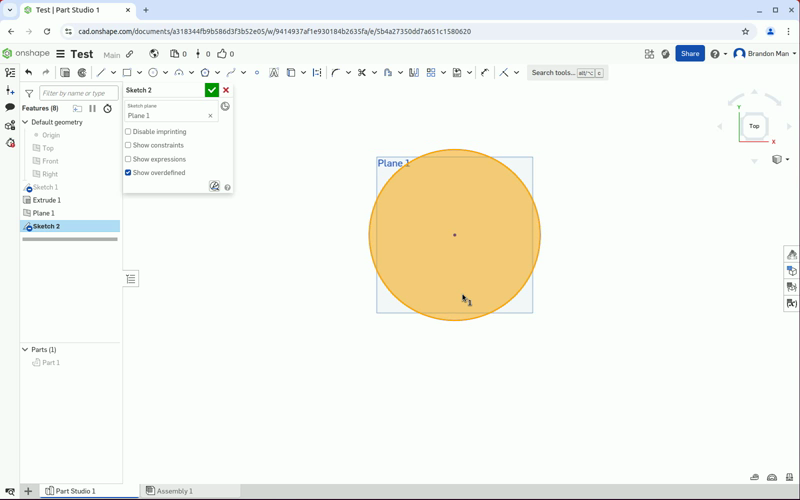
scroll(-6)
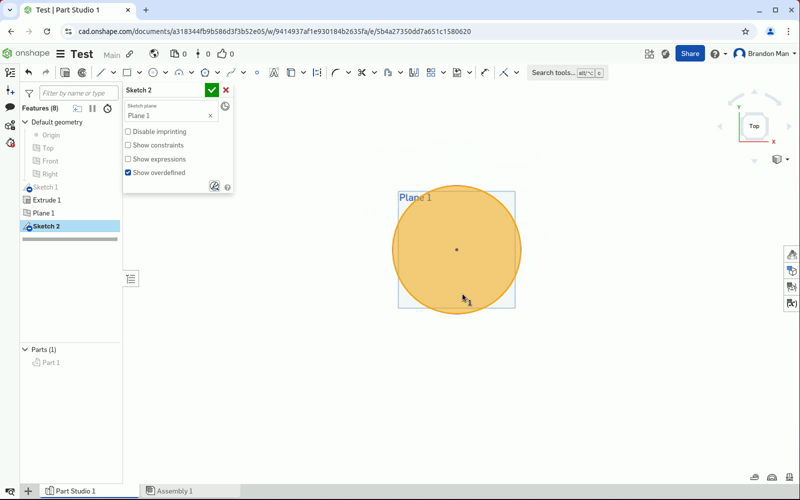
scroll(-6)
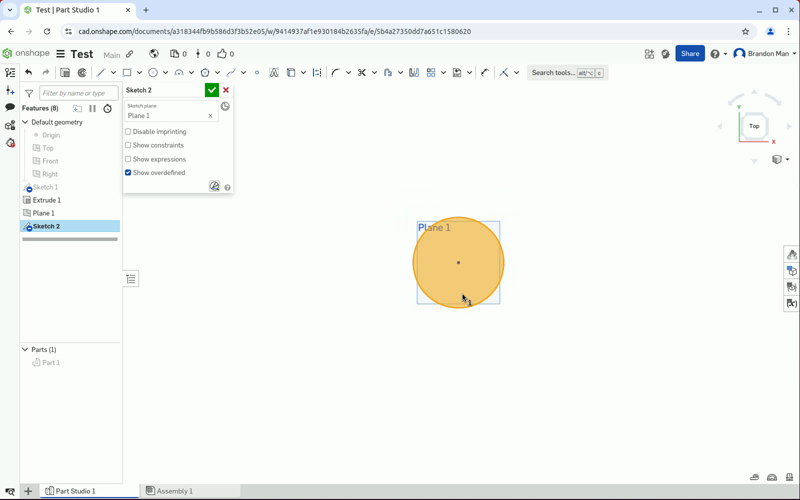
scroll(-6)
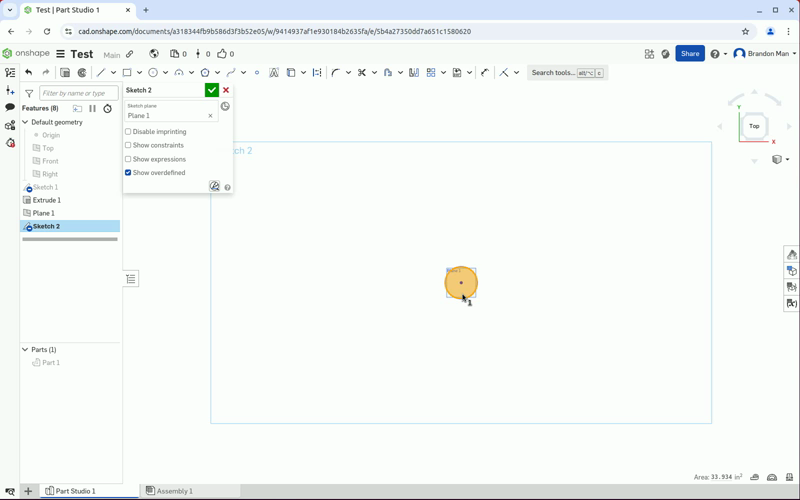
mouse_move(73, 352)
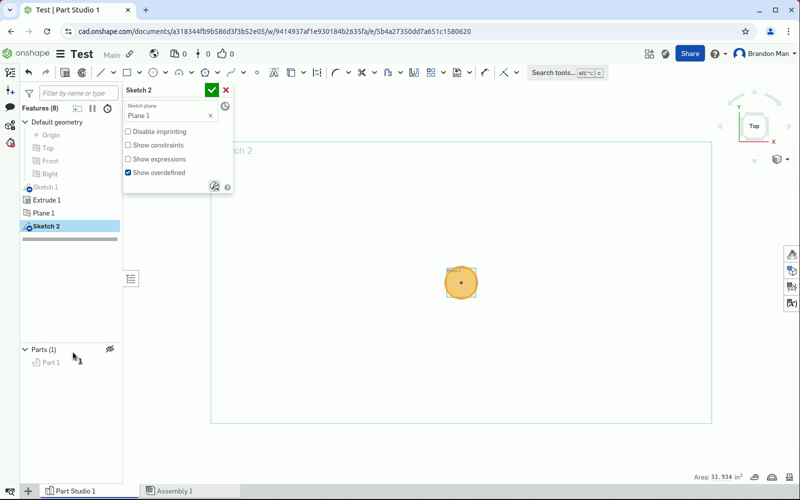
key(shift+y)
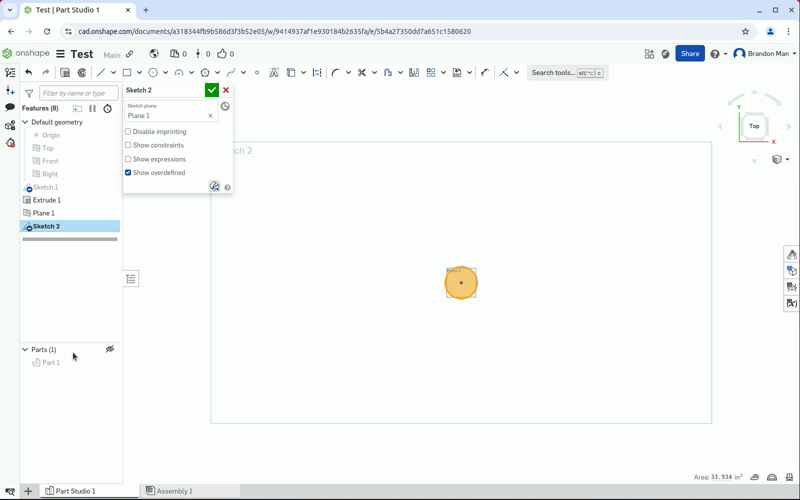
key(shift+e)
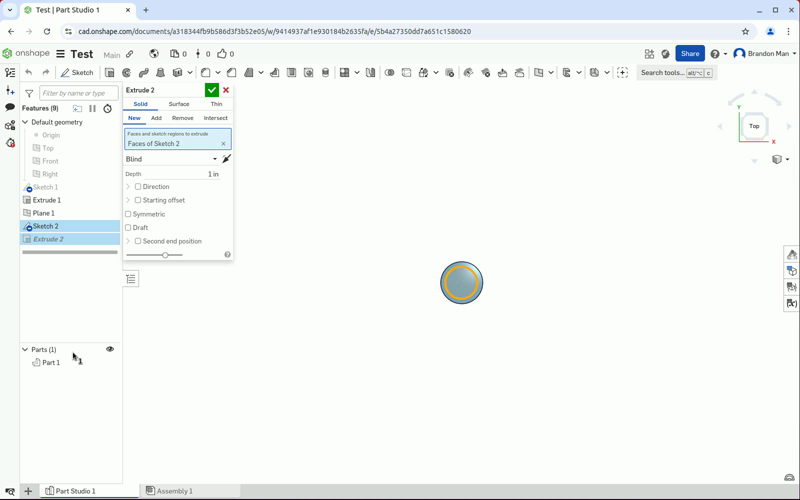
mouse_move(143, 106)
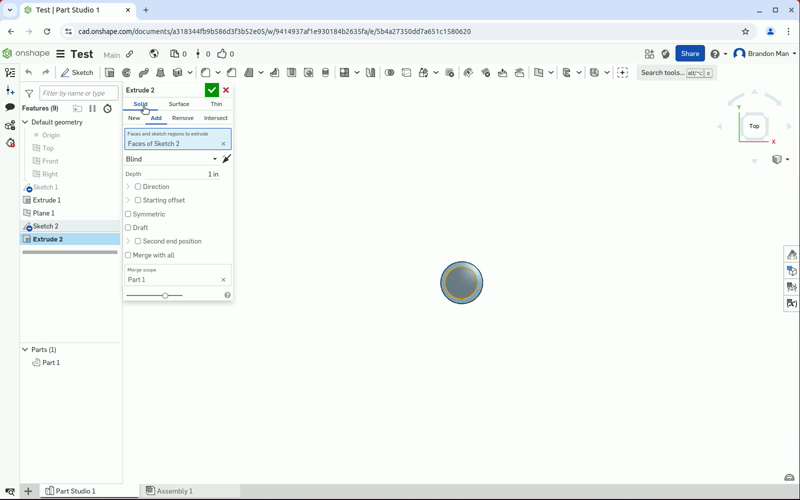
click(143, 106)
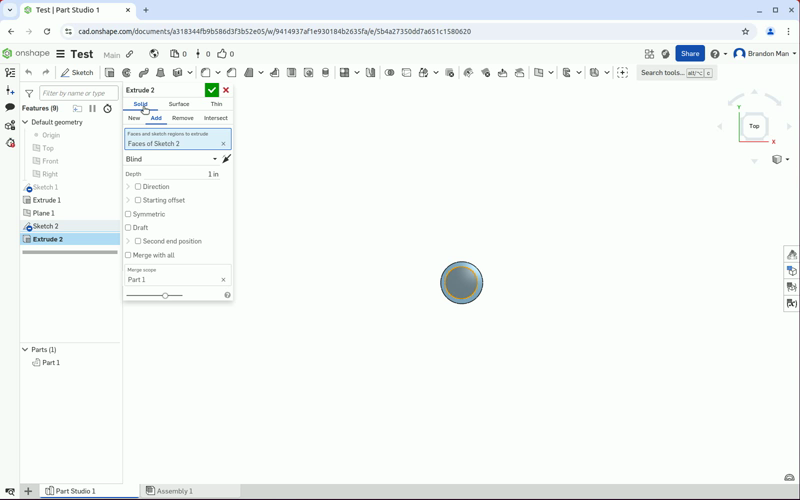
mouse_move(137, 120)
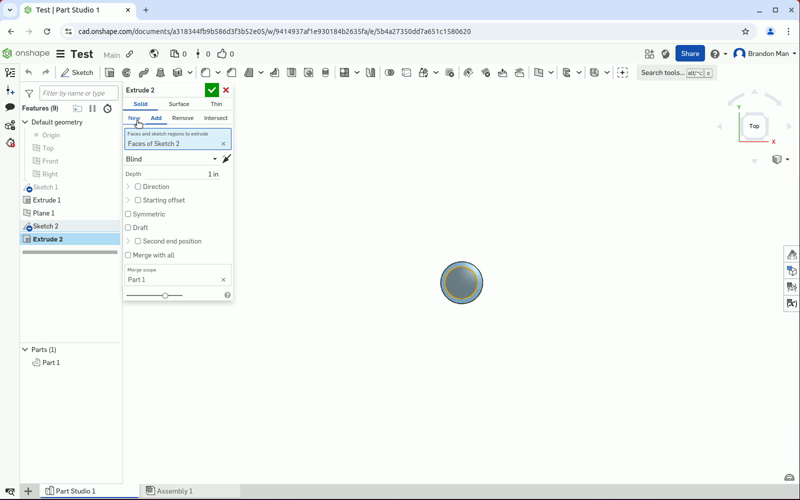
click(137, 120)
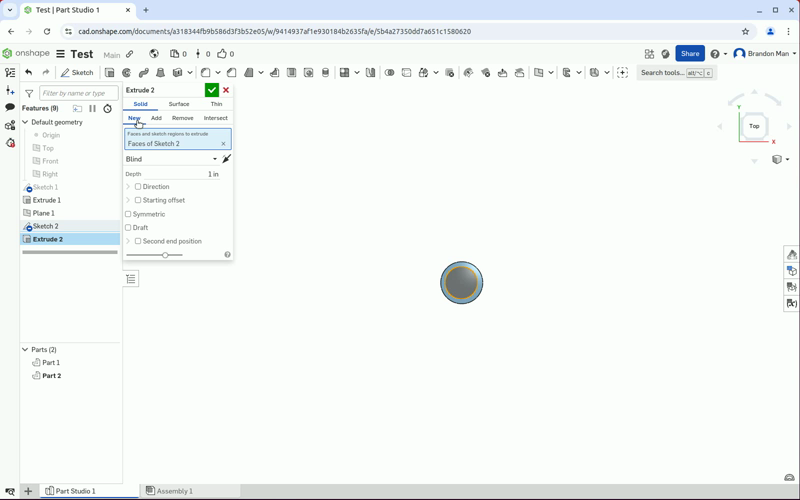
key(tab, 4)
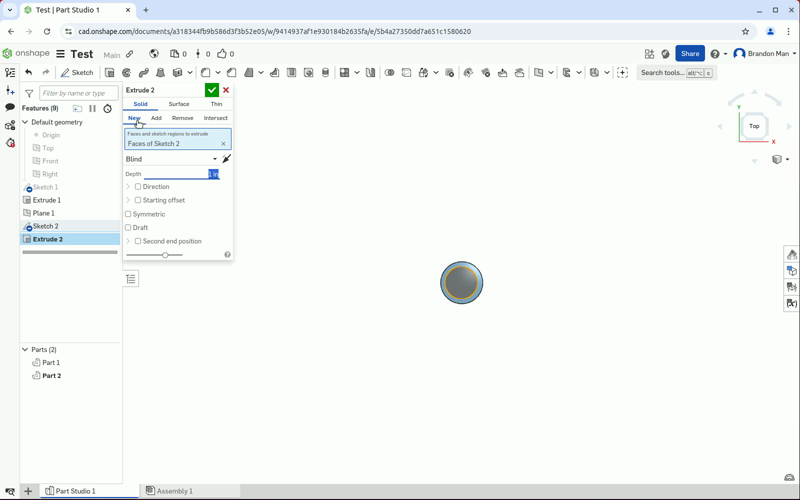
text(6.258)
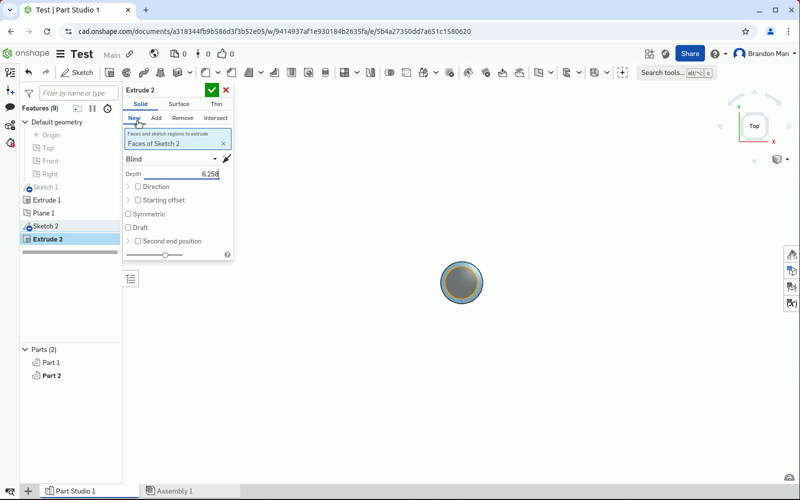
key(enter)
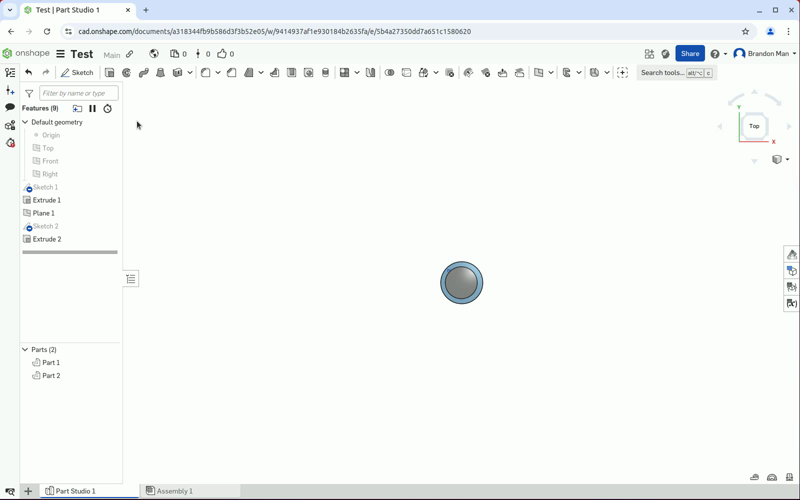
key(shift+h)
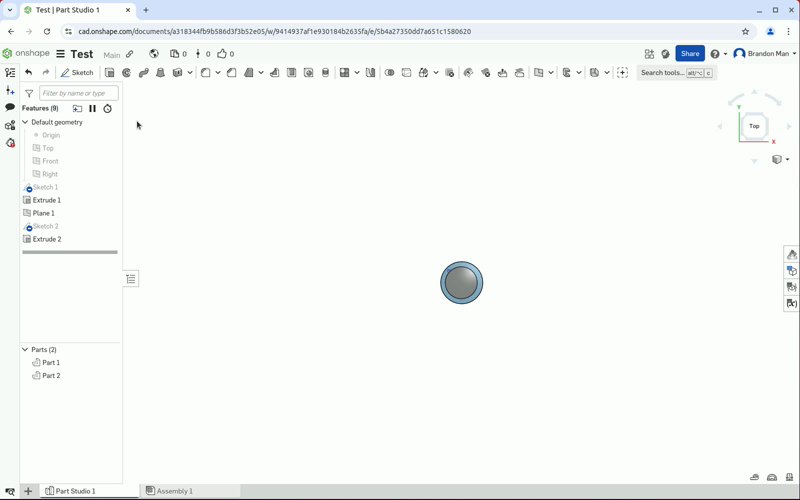
key(shift+h)
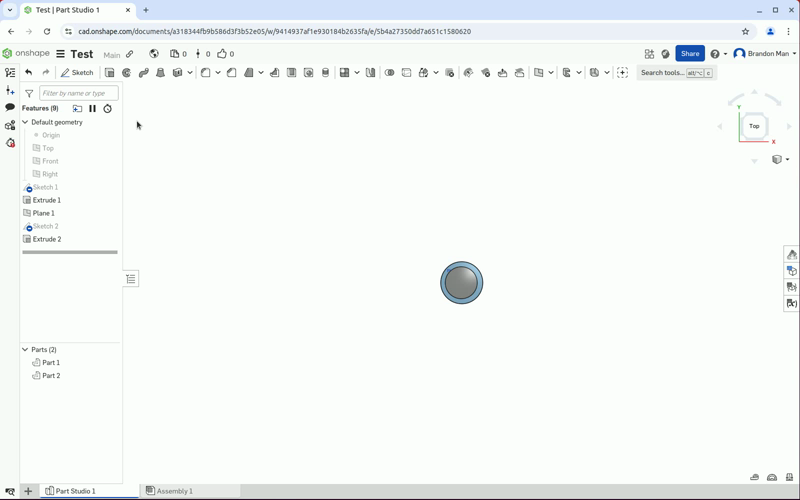
mouse_move(73, 189)
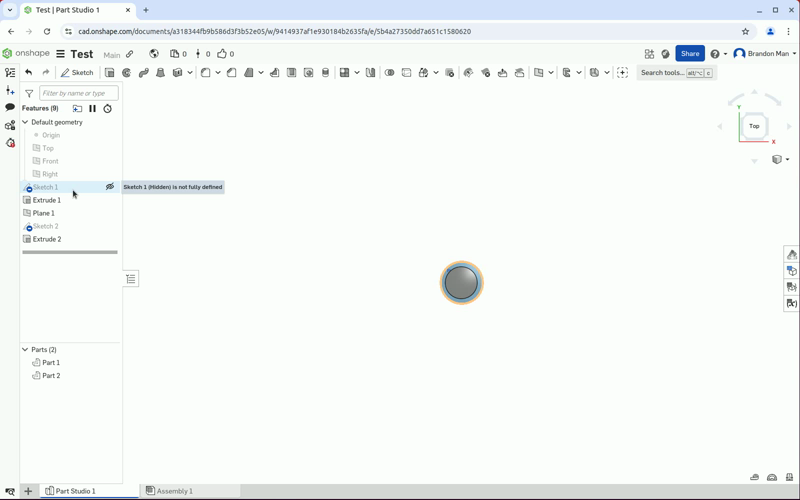
click(73, 189)
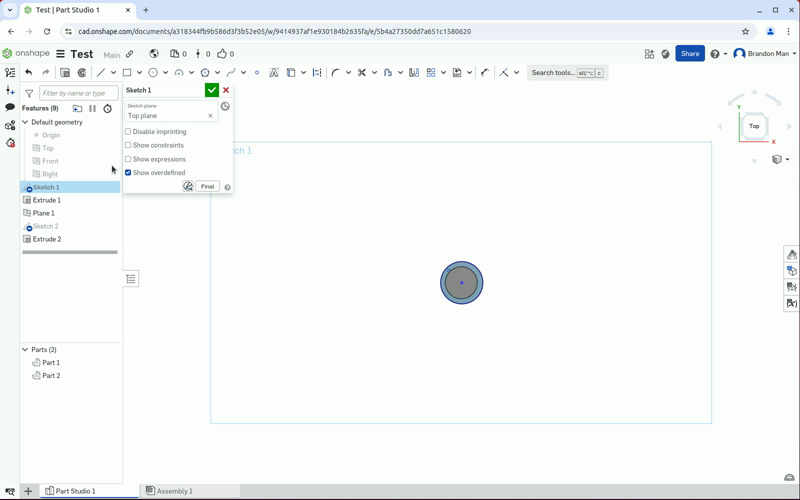
mouse_move(229, 92)
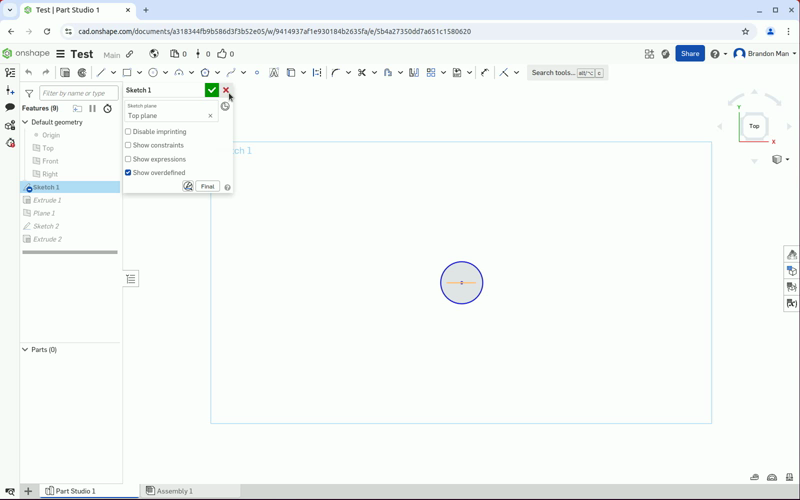
click(229, 92)
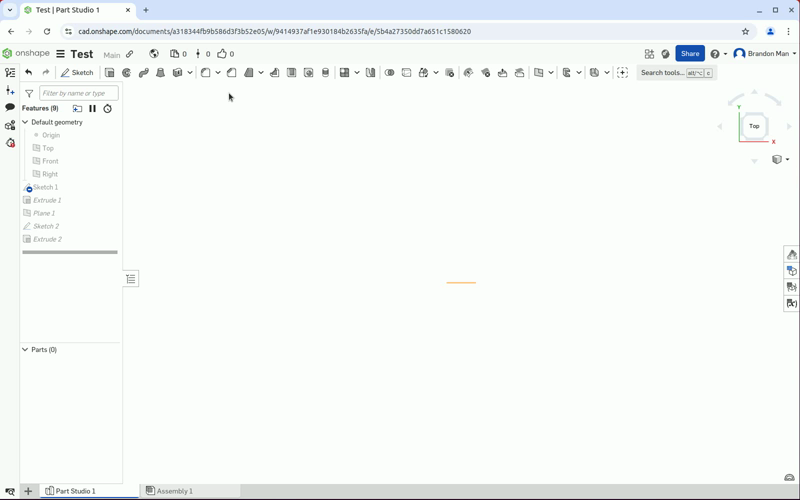
mouse_move(541, 75)
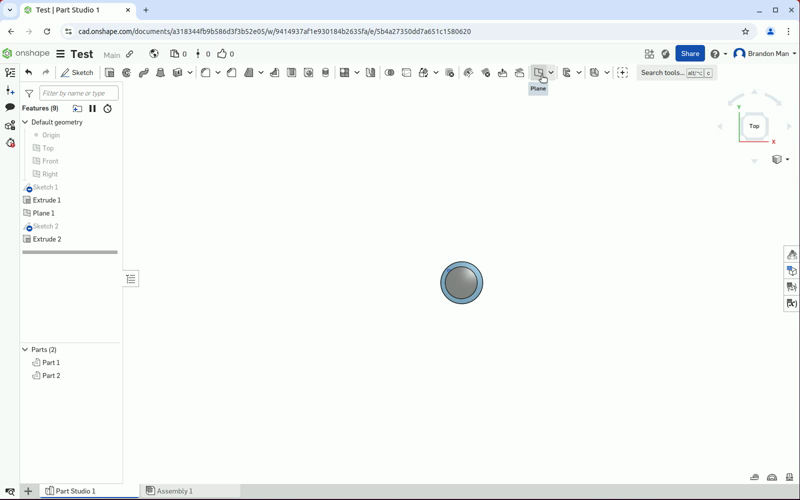
click(541, 75)
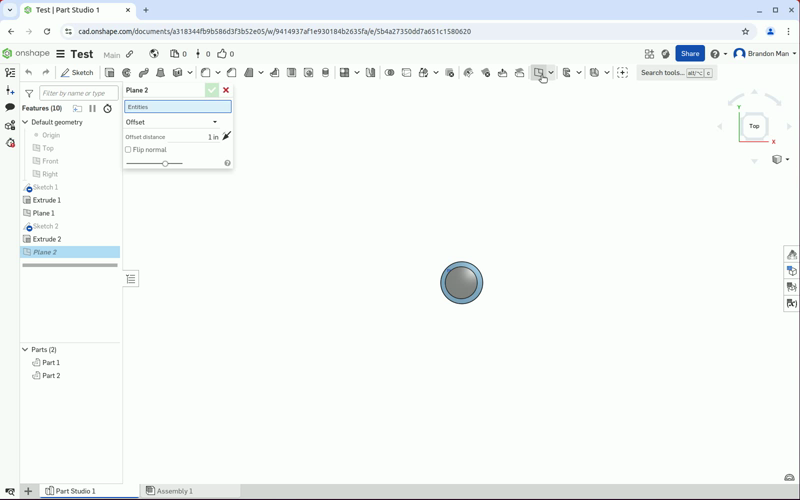
mouse_move(73, 150)
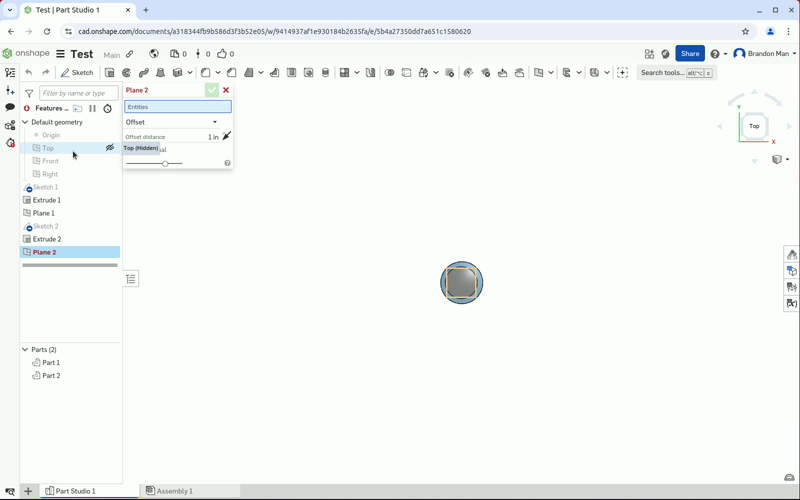
click(73, 150)
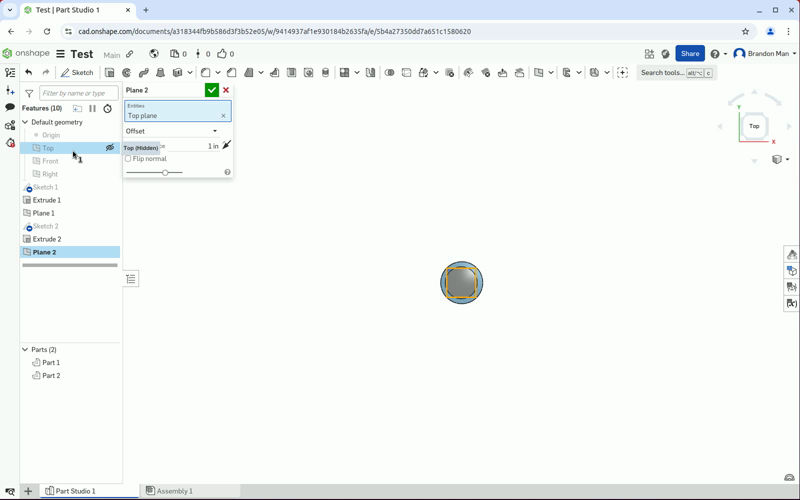
key(tab, 2)
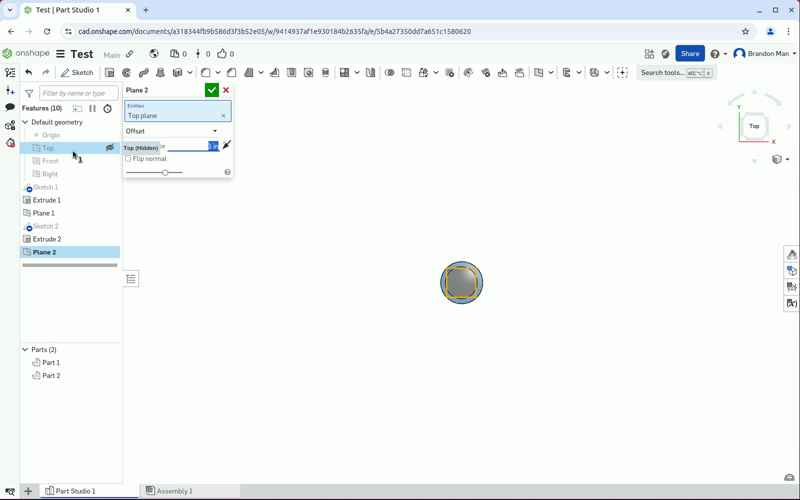
text(8.411)
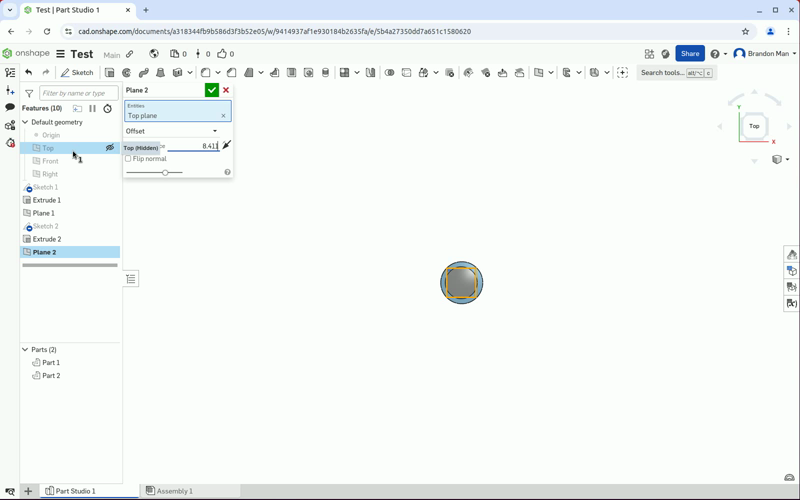
key(enter, 2)
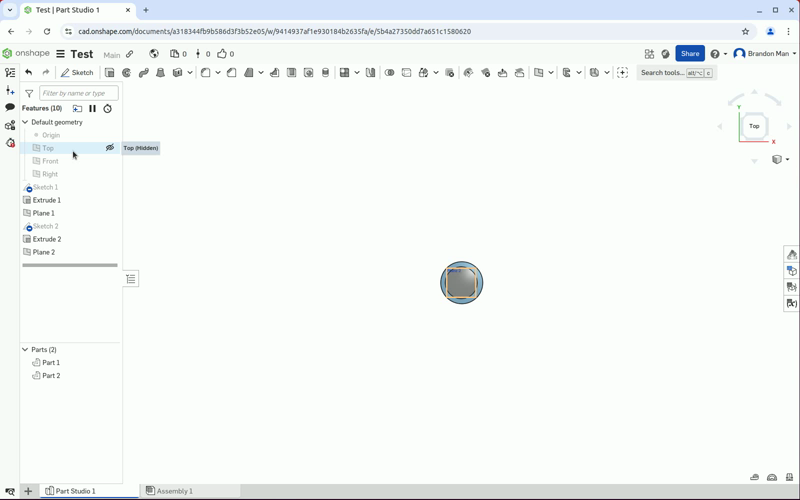
key(shift+s)
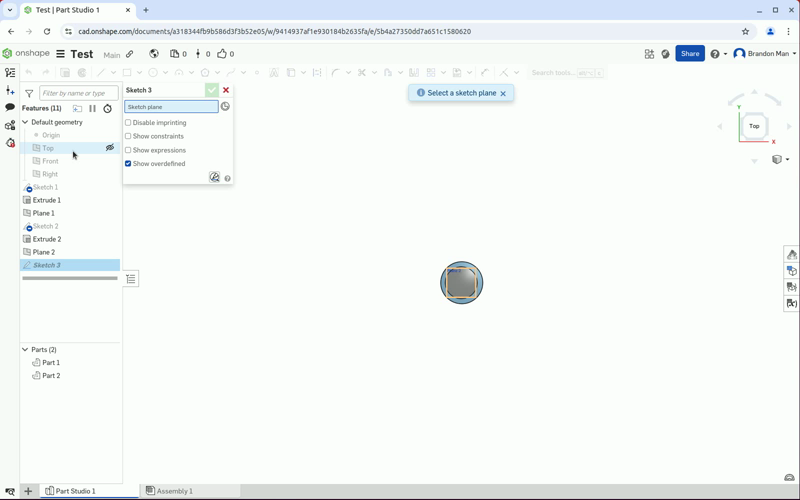
mouse_move(73, 254)
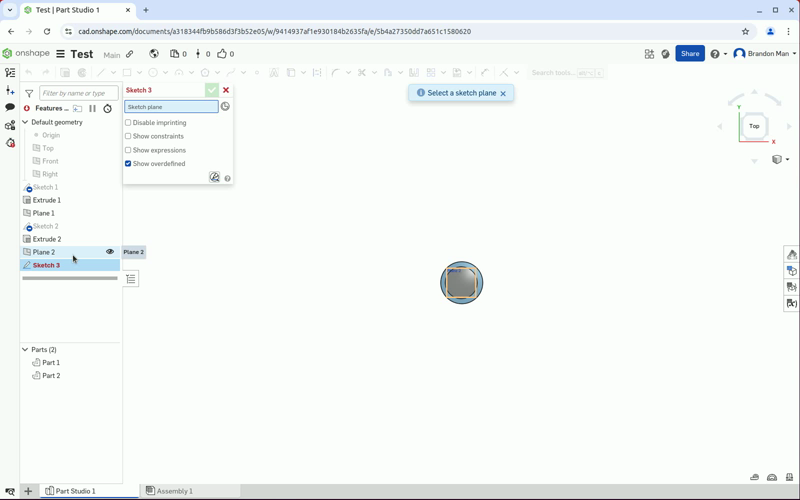
click(73, 254)
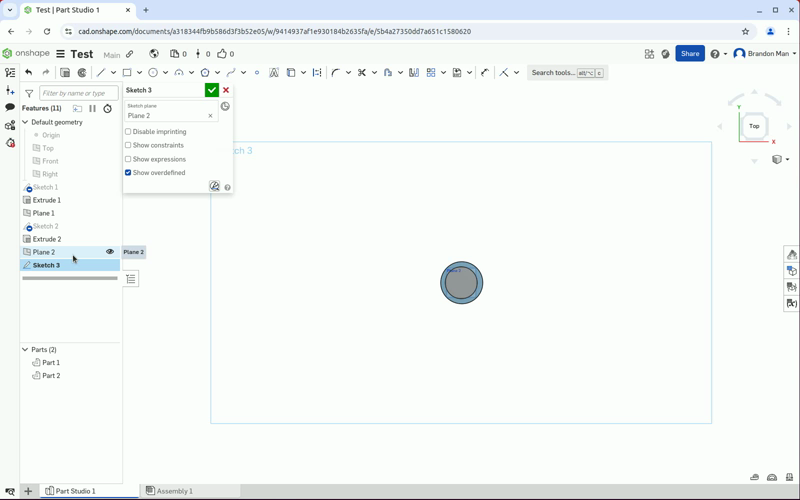
mouse_move(73, 352)
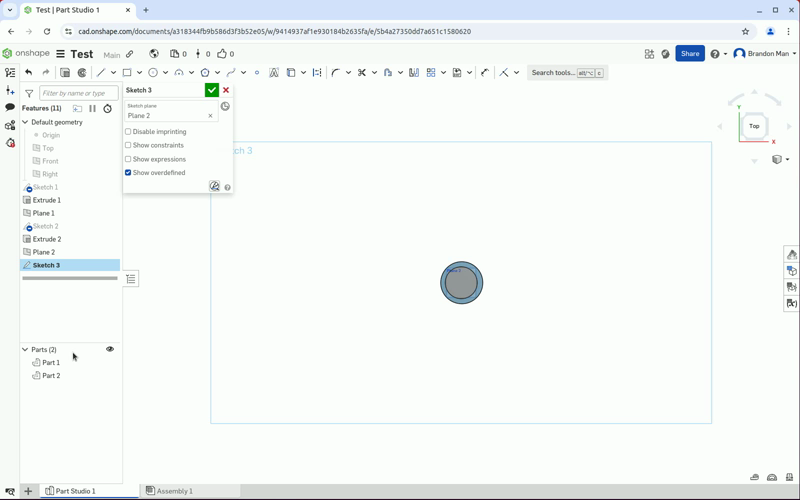
key(y)
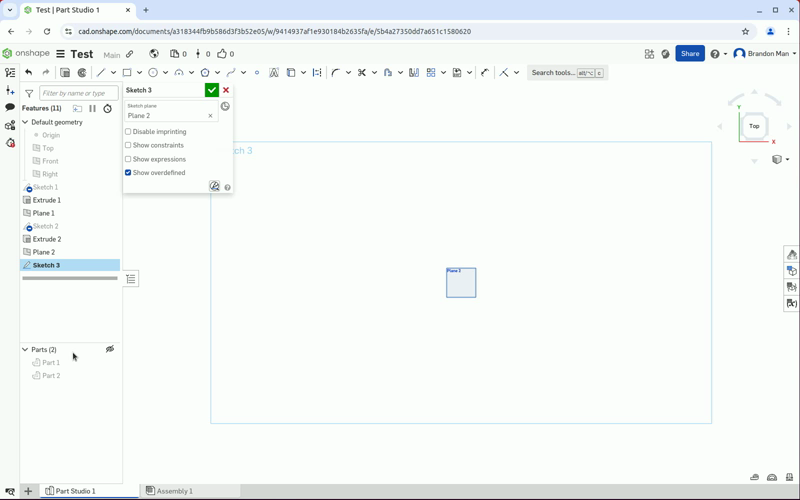
key(c)
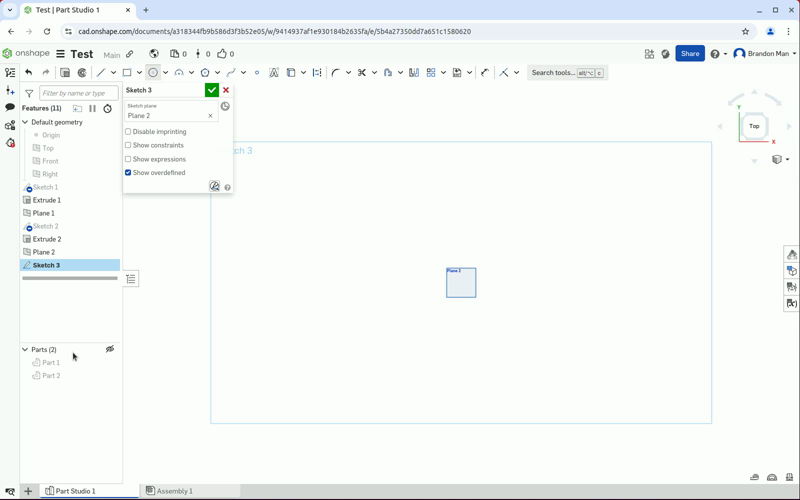
key_down(shift)
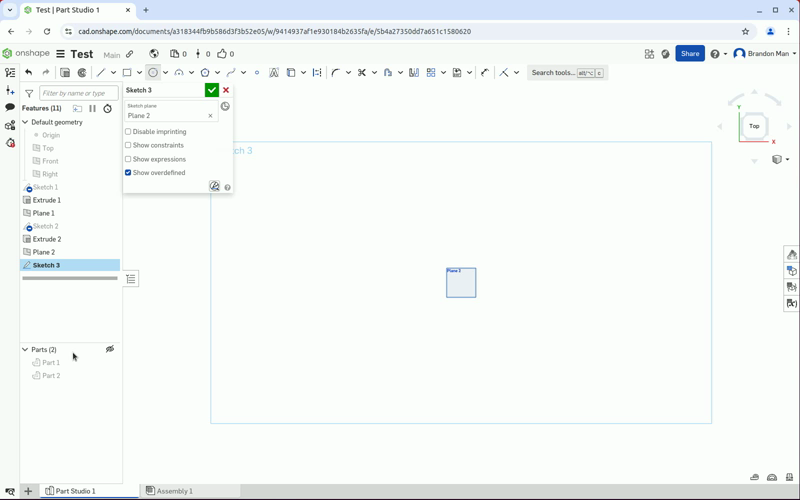
mouse_move(461, 282)
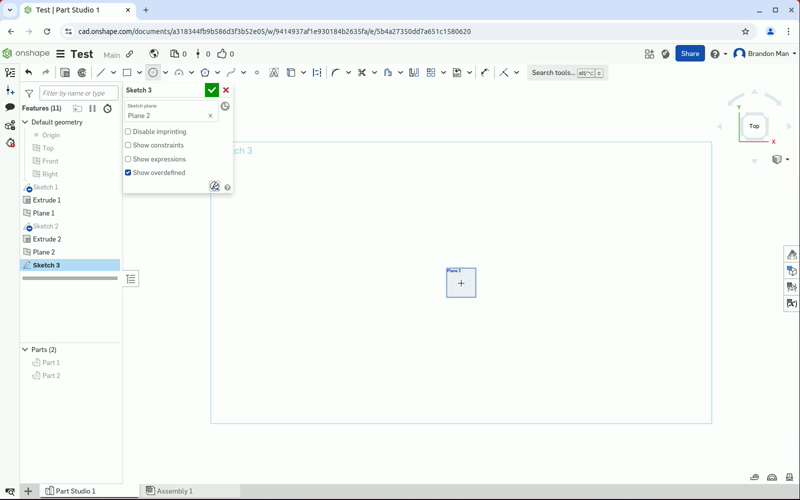
click(461, 282)
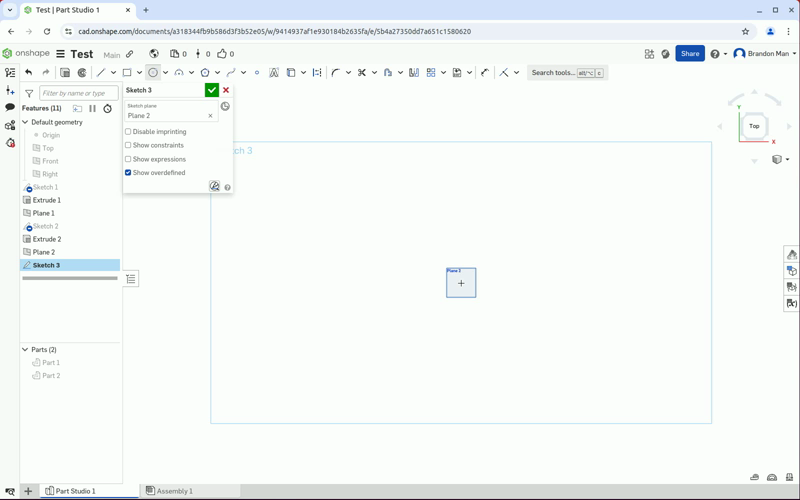
key_up(shift)
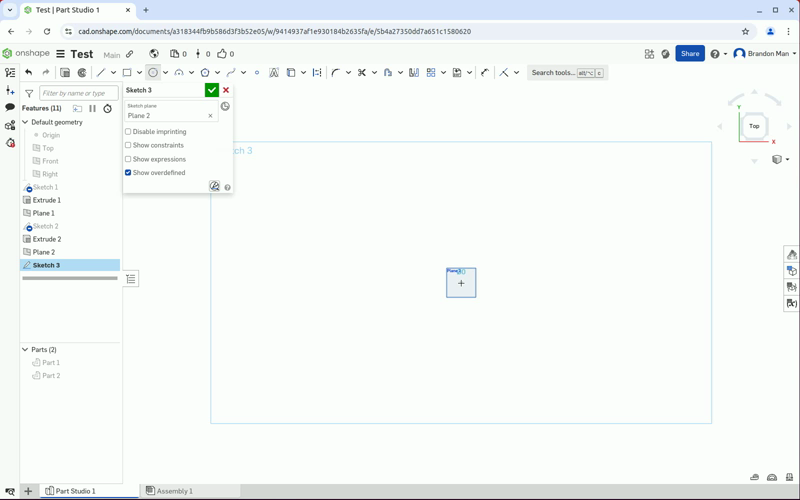
mouse_move(477, 282)
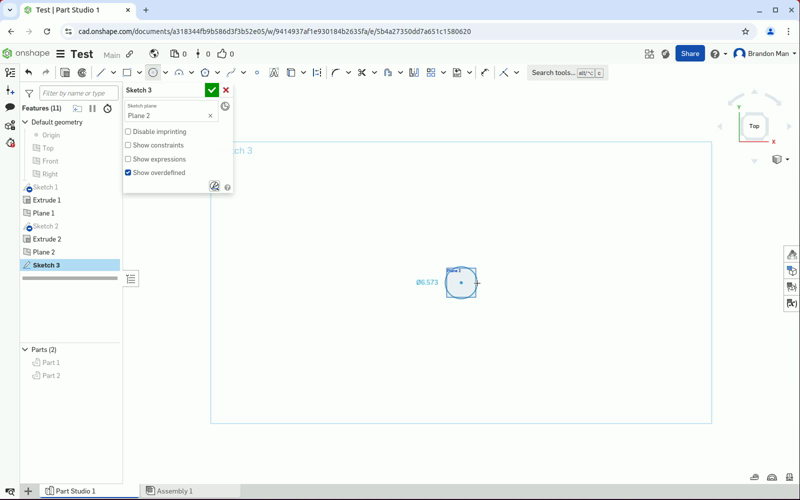
click(477, 282)
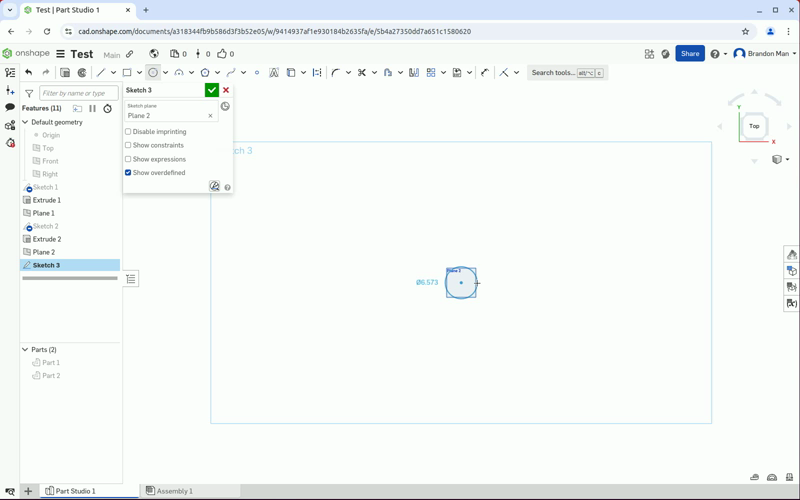
key(esc)
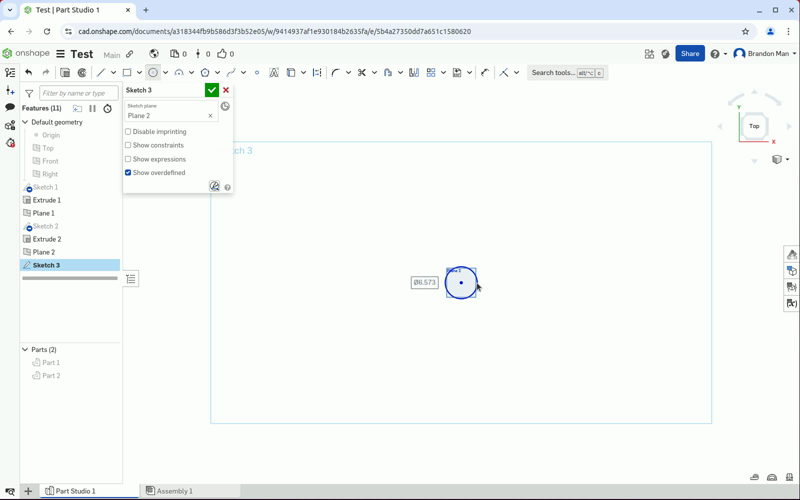
mouse_move(454, 277)
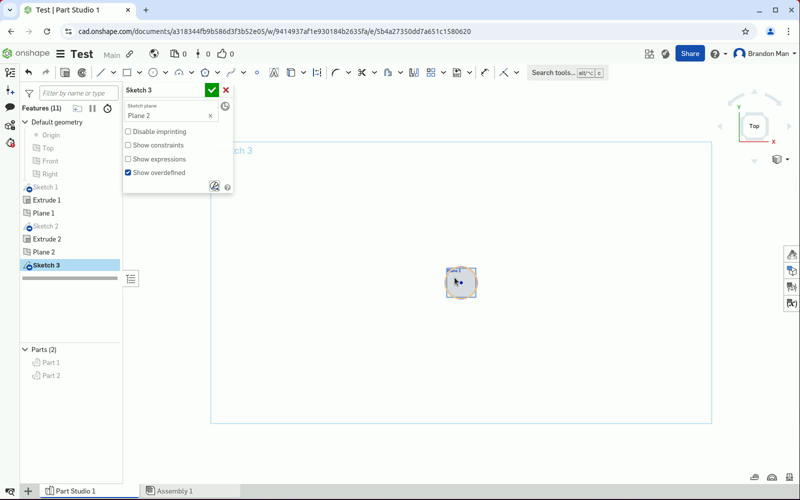
scroll(6)
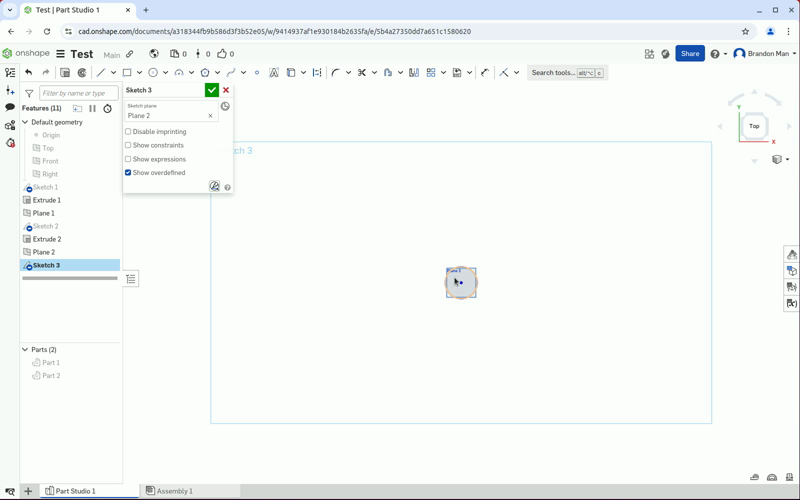
scroll(6)
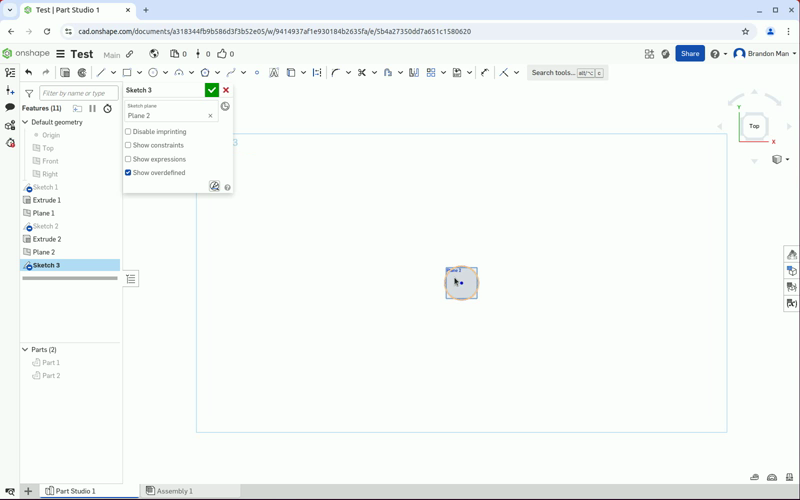
scroll(6)
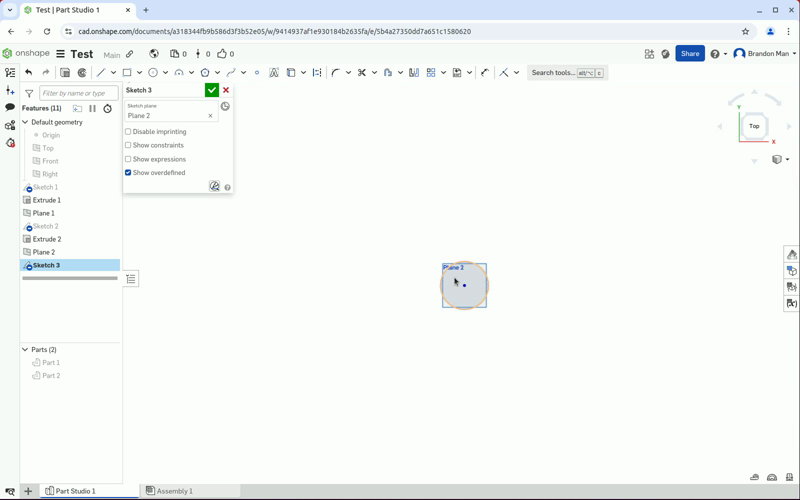
scroll(6)
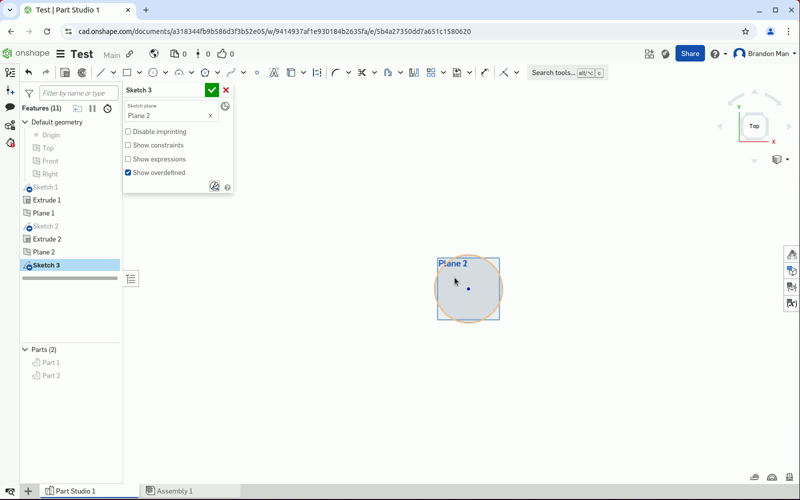
scroll(6)
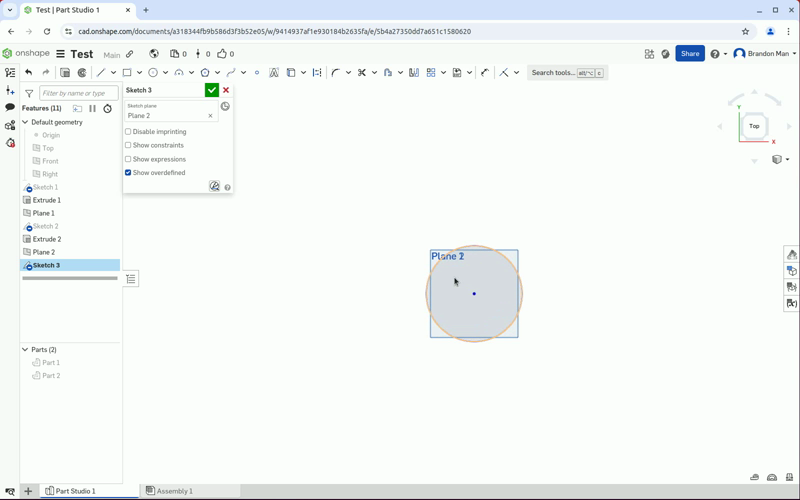
scroll(6)
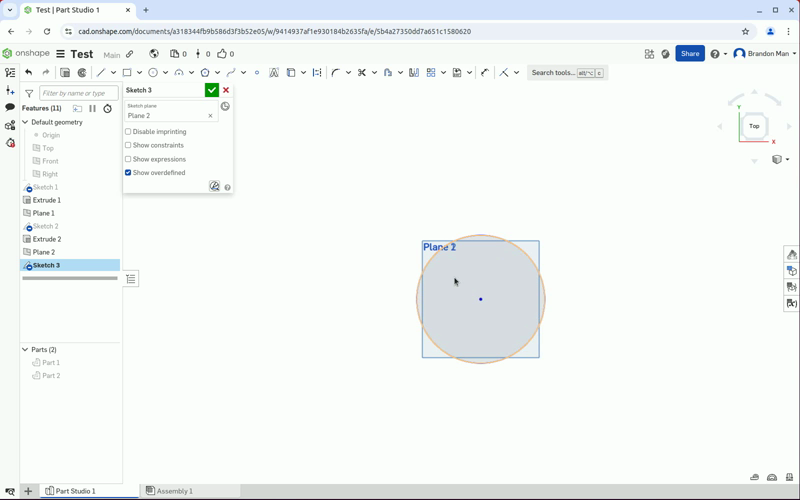
scroll(6)
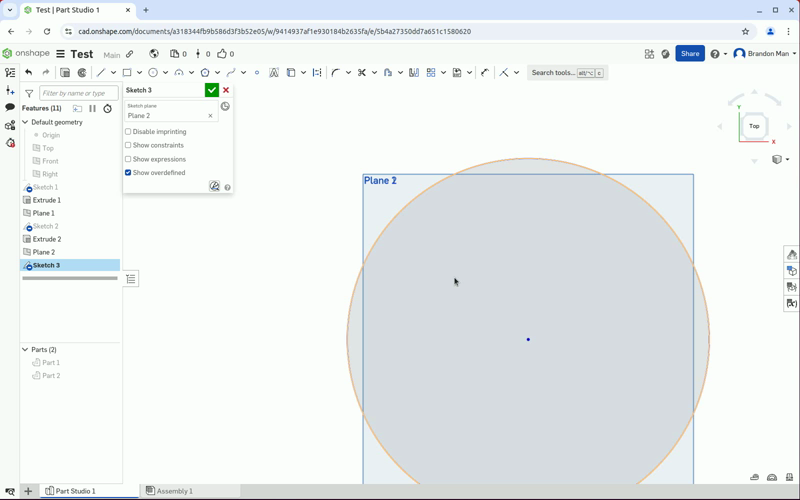
click(454, 277)
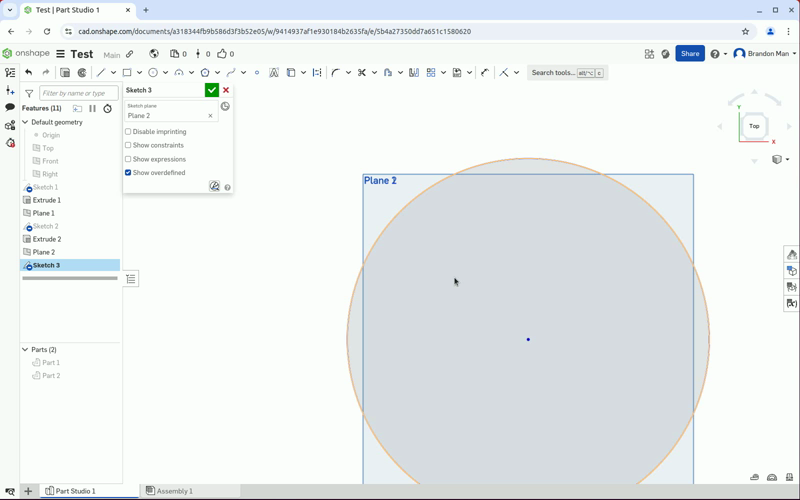
scroll(-6)
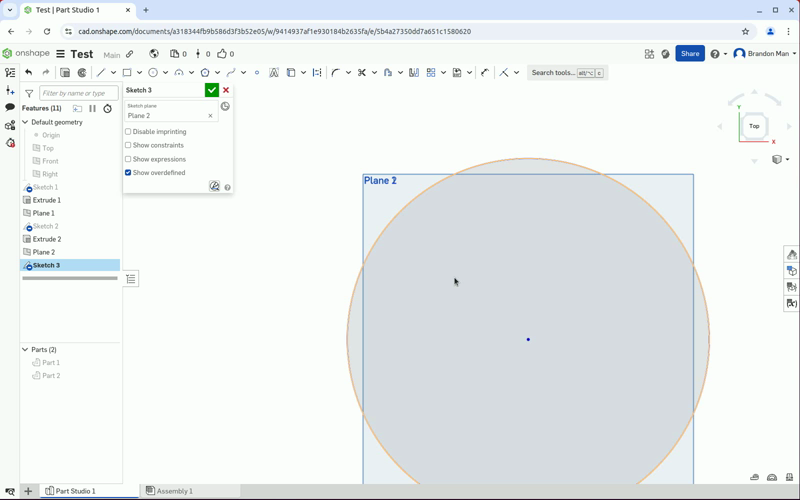
scroll(-6)
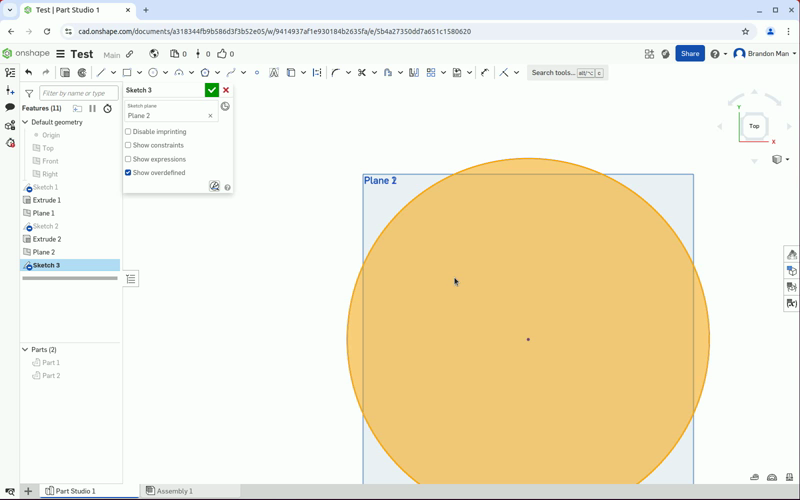
scroll(-6)
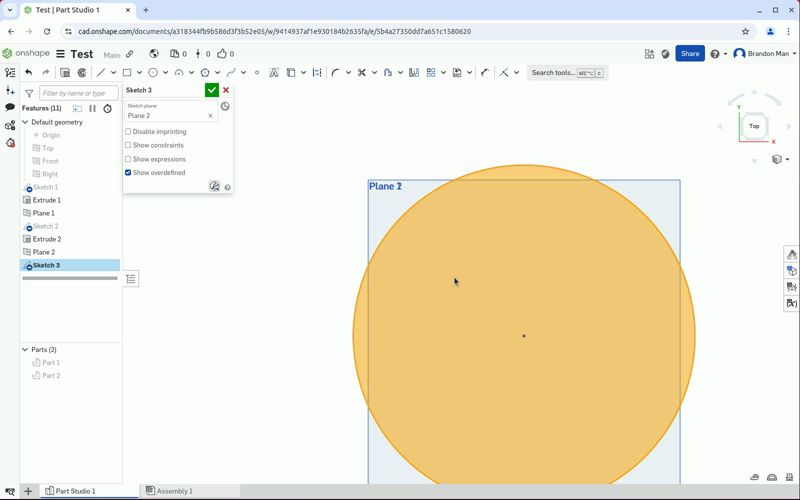
scroll(-6)
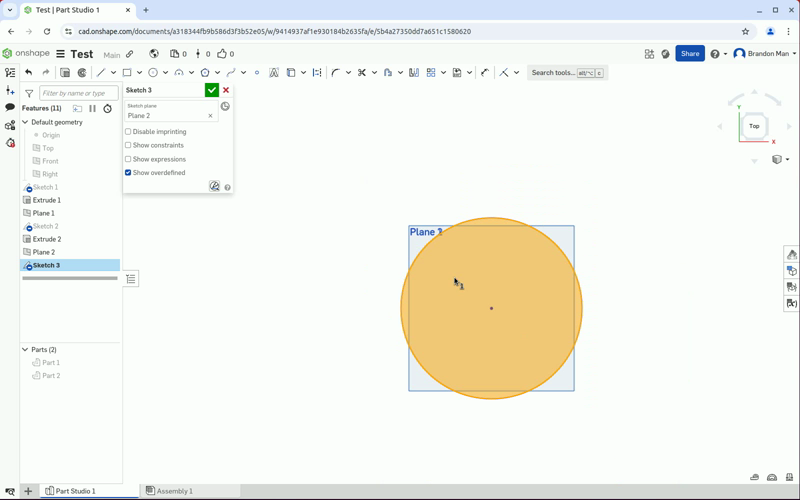
scroll(-6)
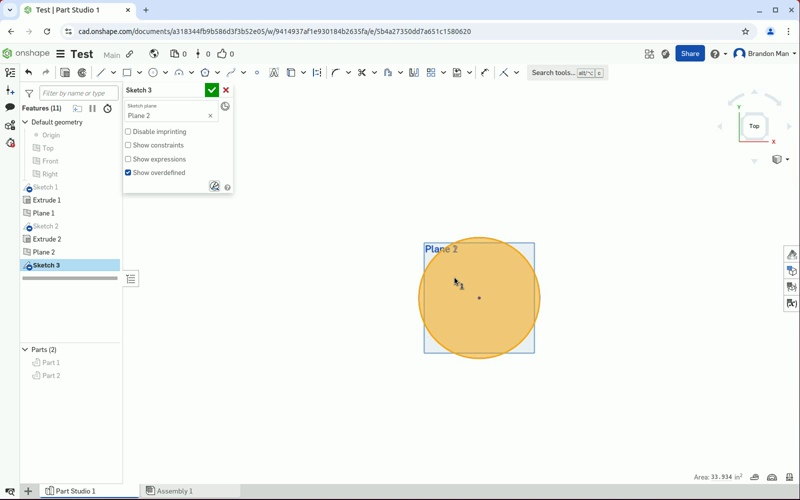
scroll(-6)
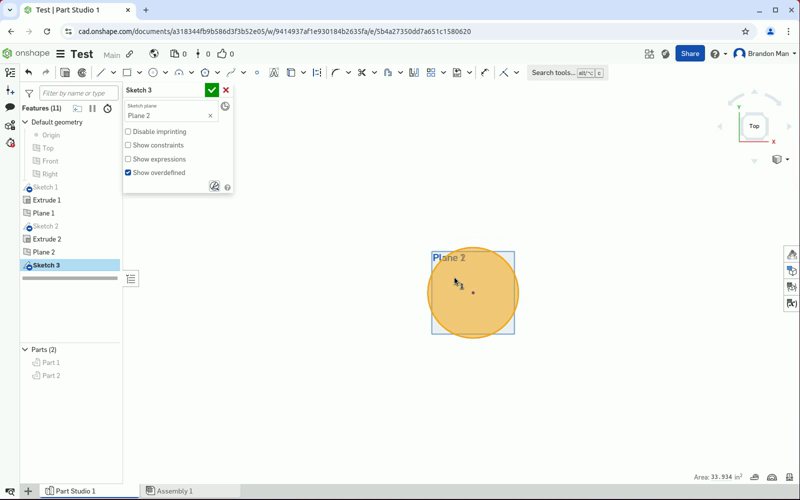
scroll(-6)
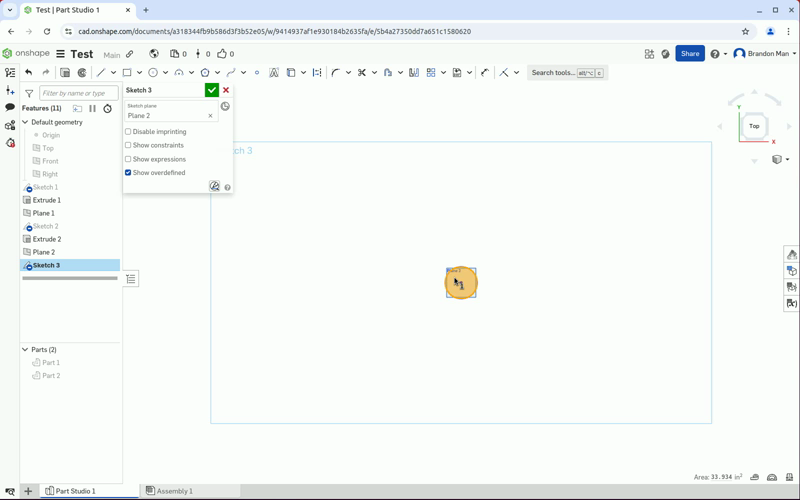
mouse_move(73, 352)
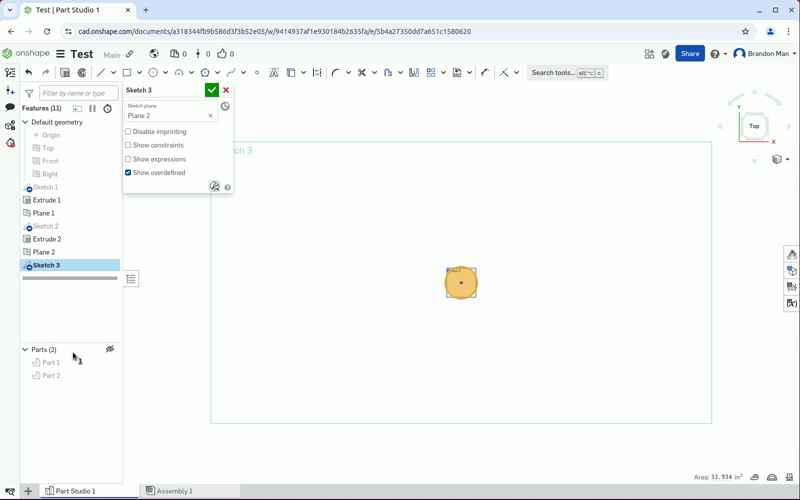
key(shift+y)
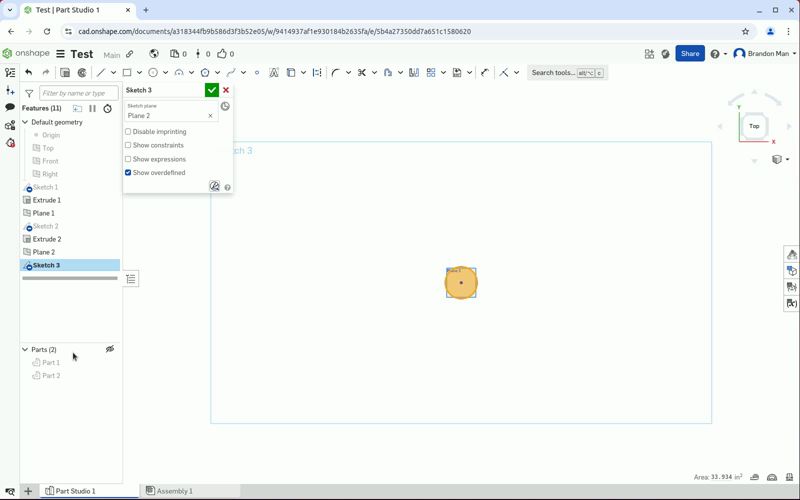
key(shift+e)
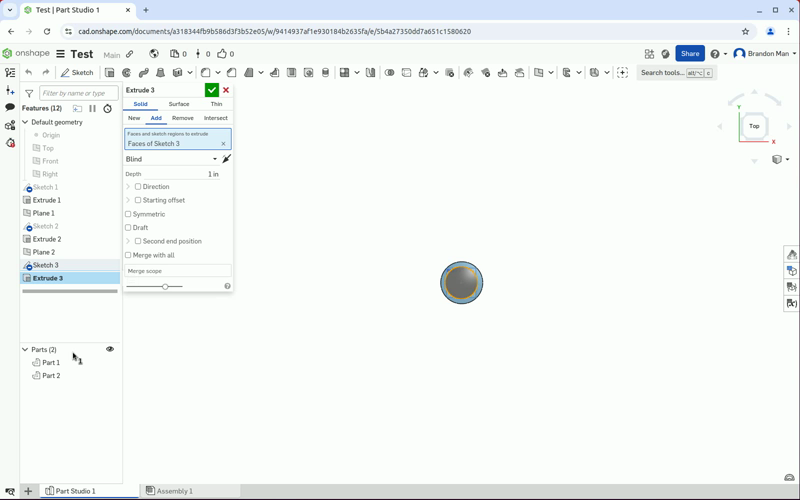
mouse_move(143, 106)
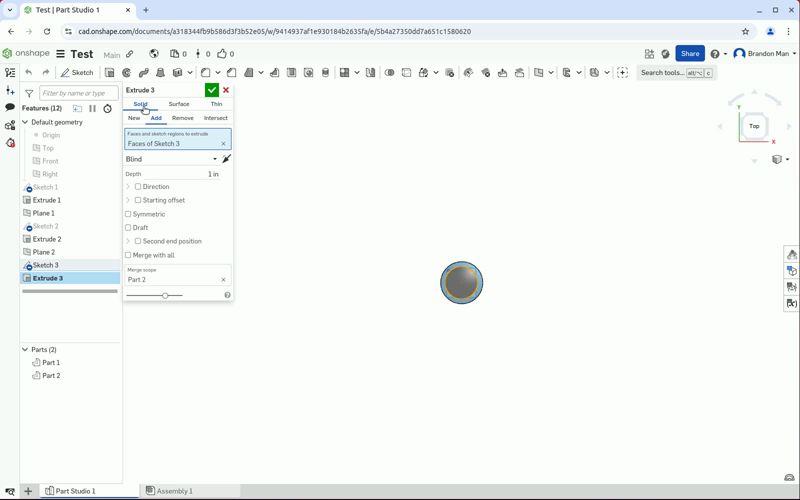
click(143, 106)
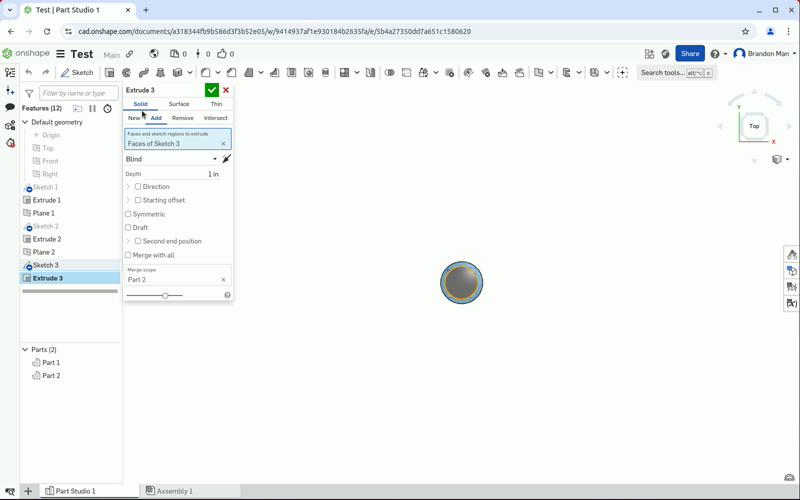
mouse_move(137, 120)
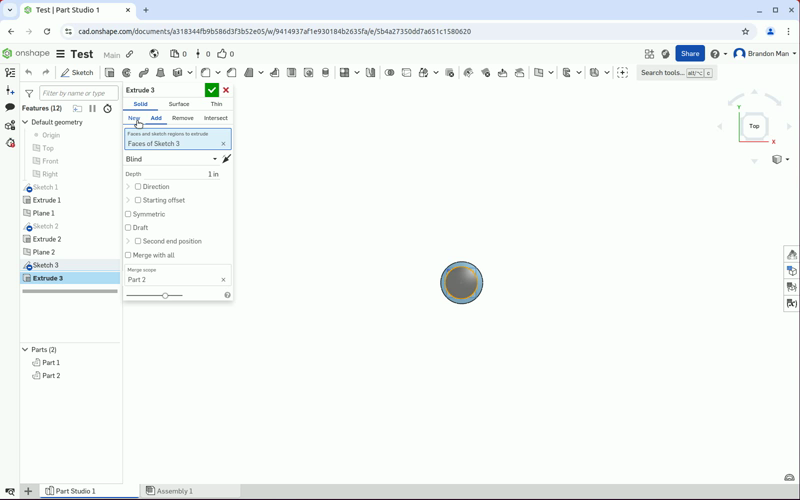
click(137, 120)
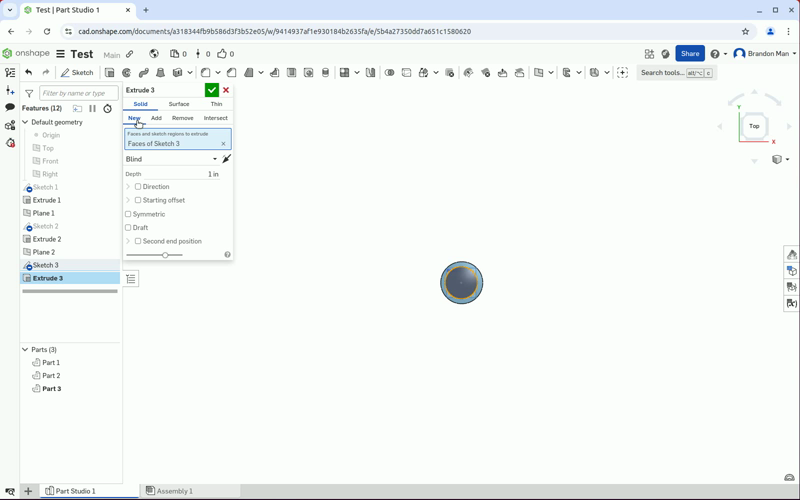
key(tab, 4)
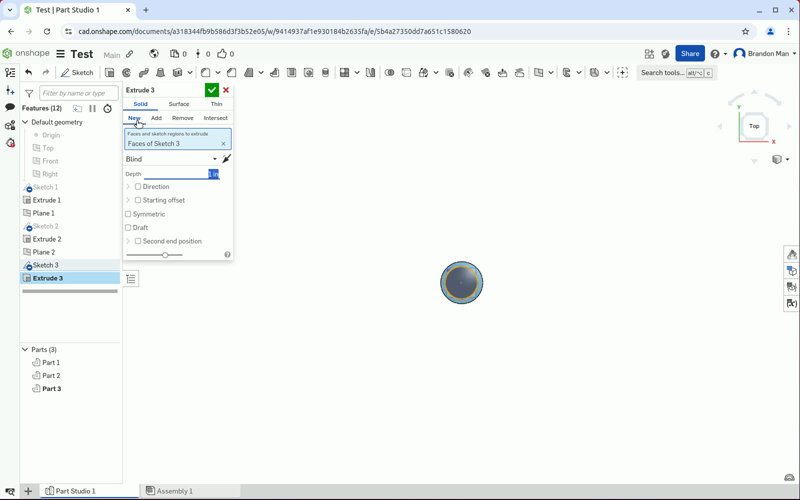
text(14.683)
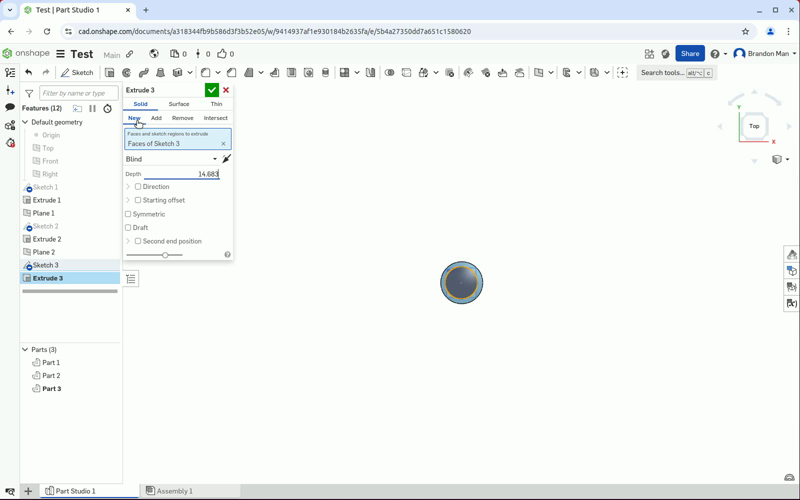
key(enter)
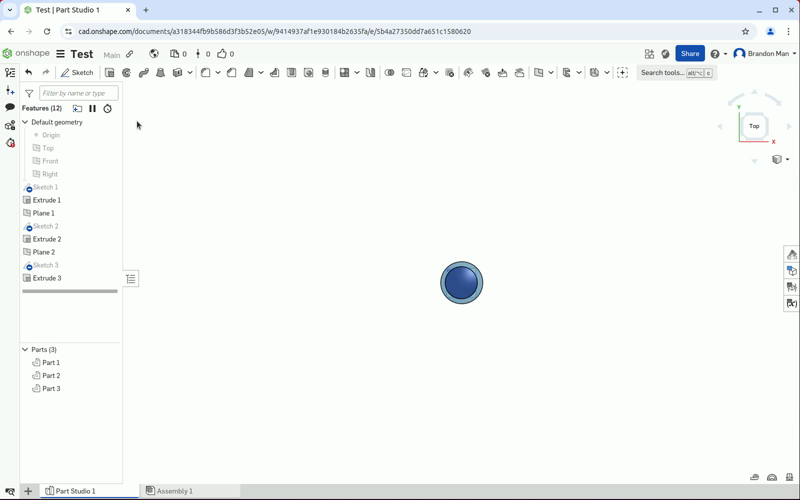
key(shift+h)
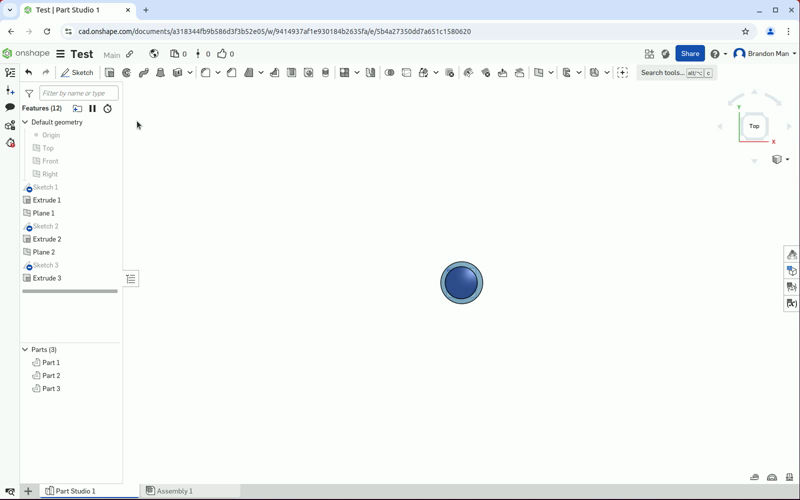
key(shift+h)
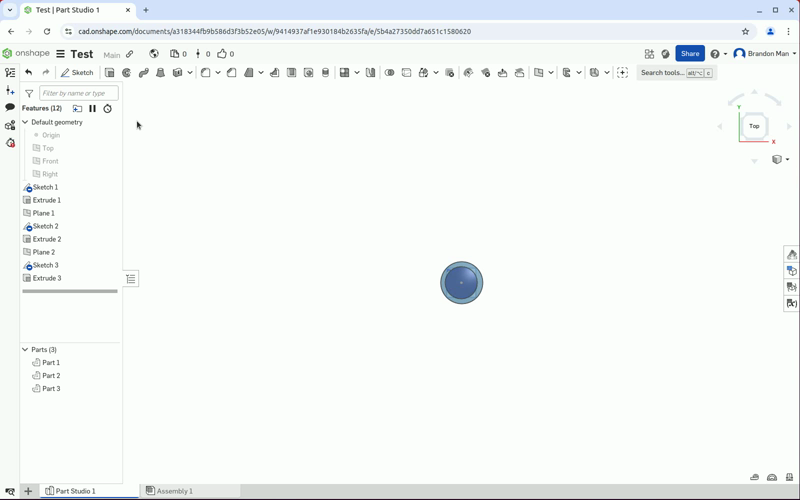
key(shift+7)
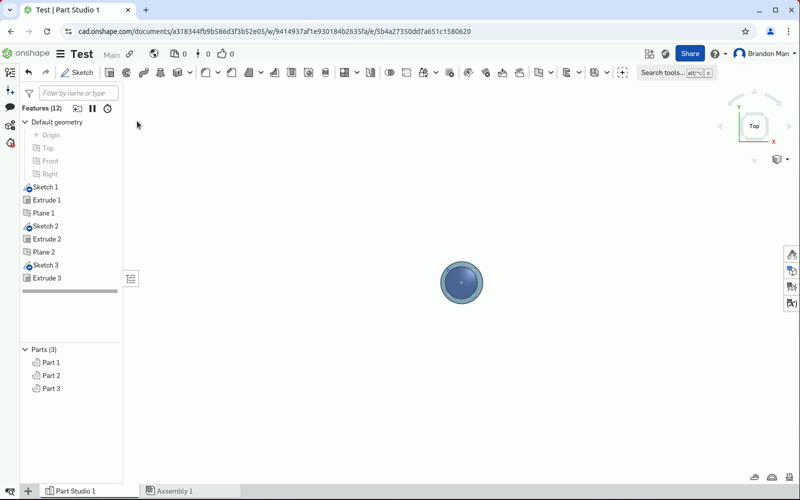
key(up, 3)
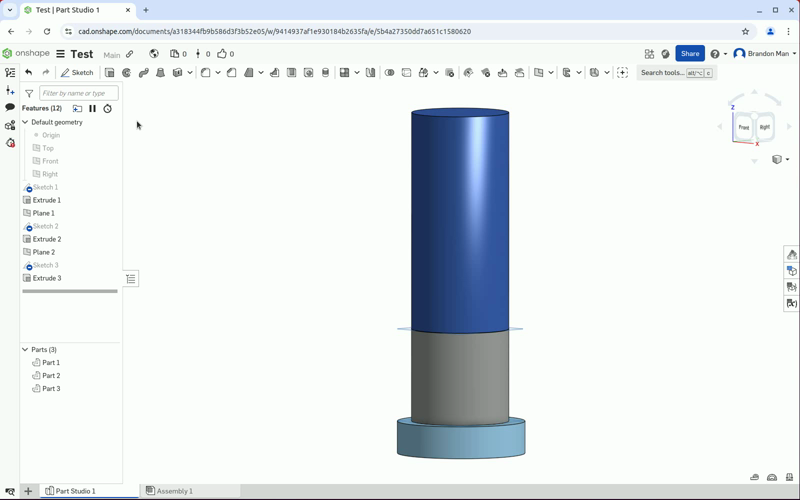
key(left, 3)
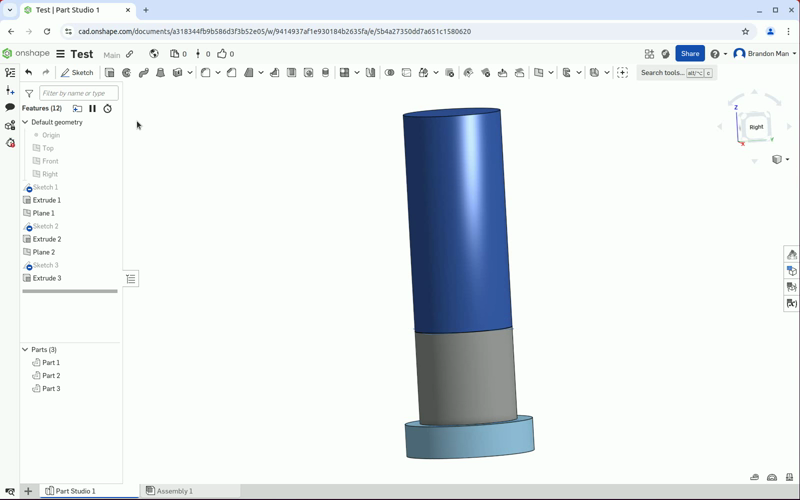
key(right, 3)
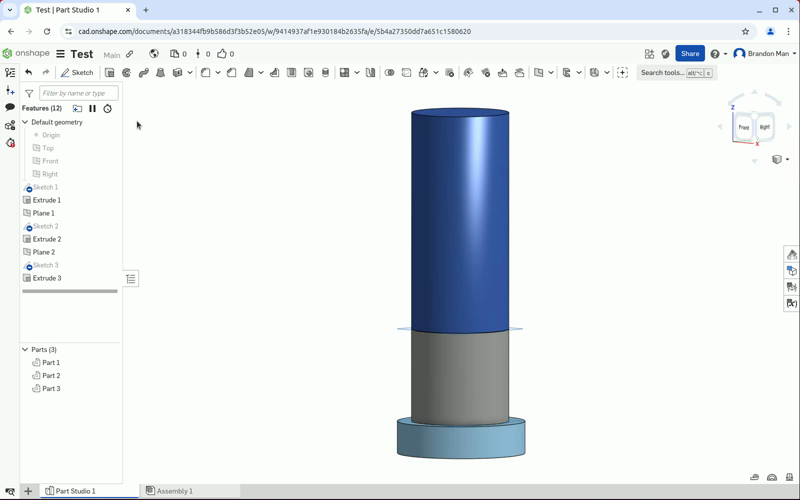
key(down, 3)
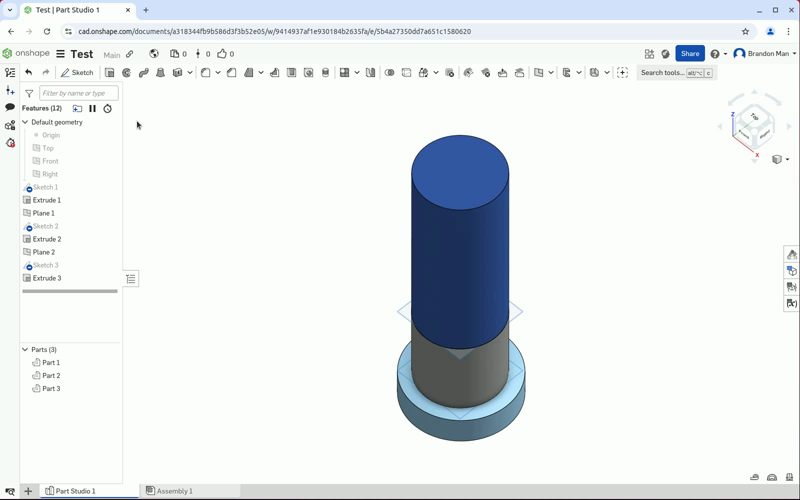
mouse_move(73, 189)
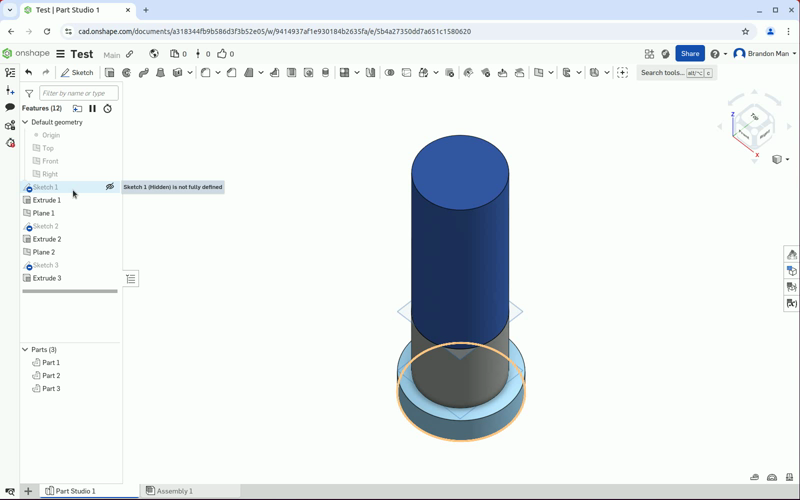
click(73, 189)